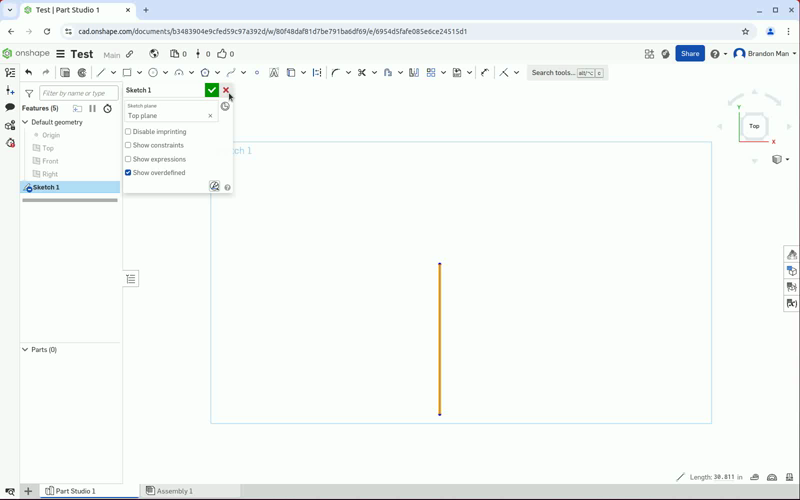
key(shift+h)
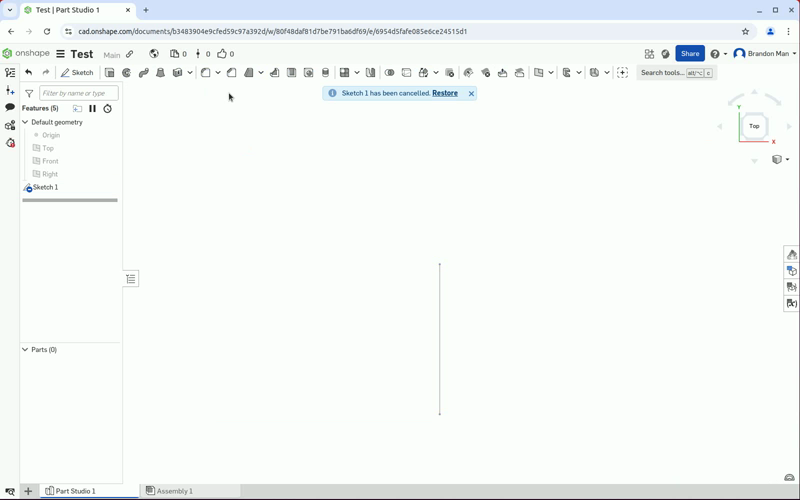
key(shift+s)
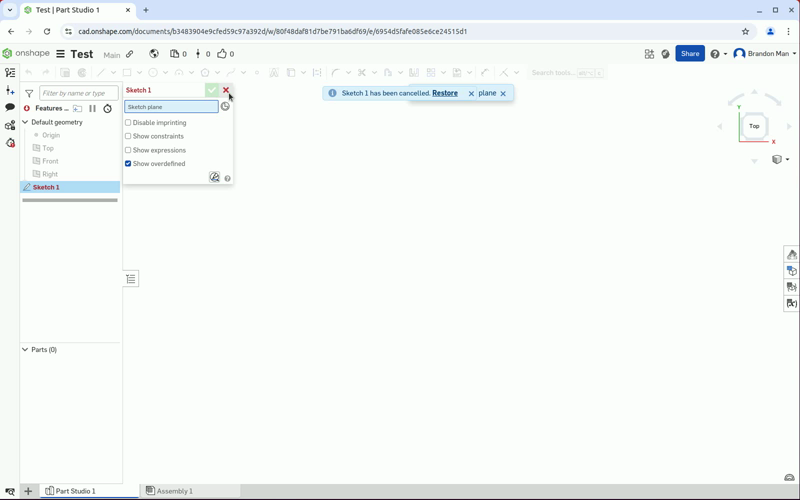
mouse_move(73, 150)
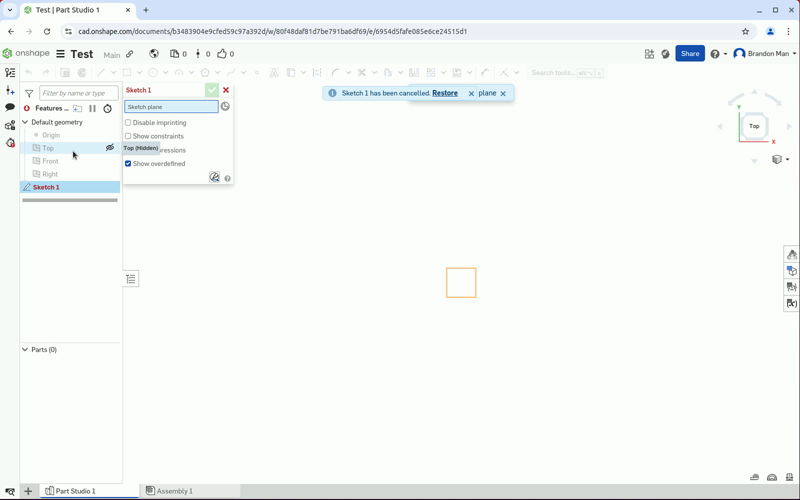
click(73, 150)
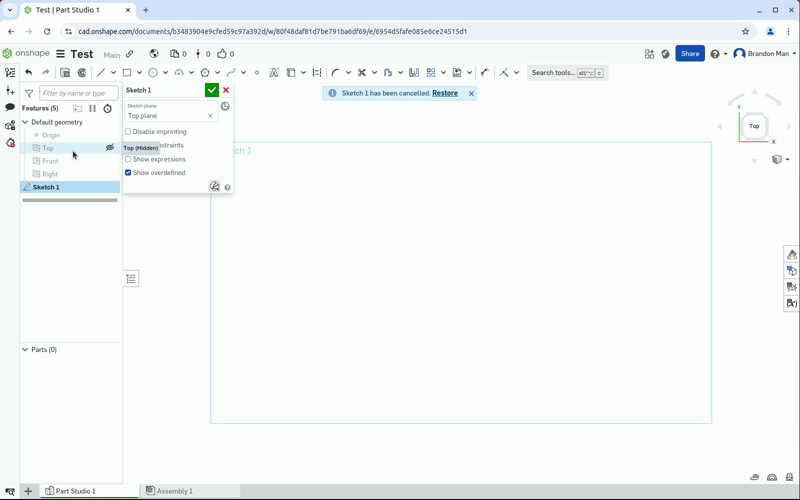
mouse_move(73, 352)
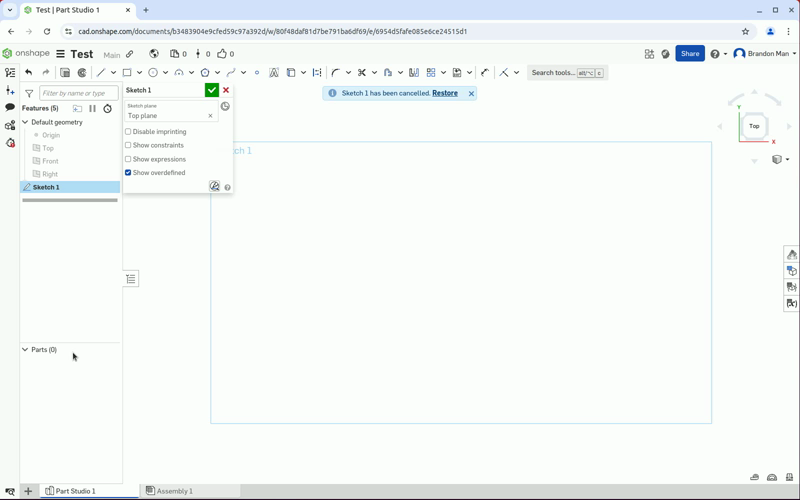
key(y)
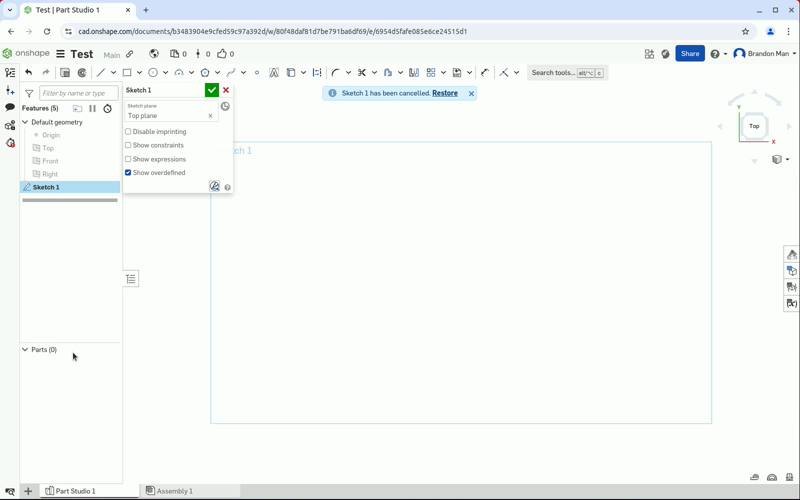
key(l)
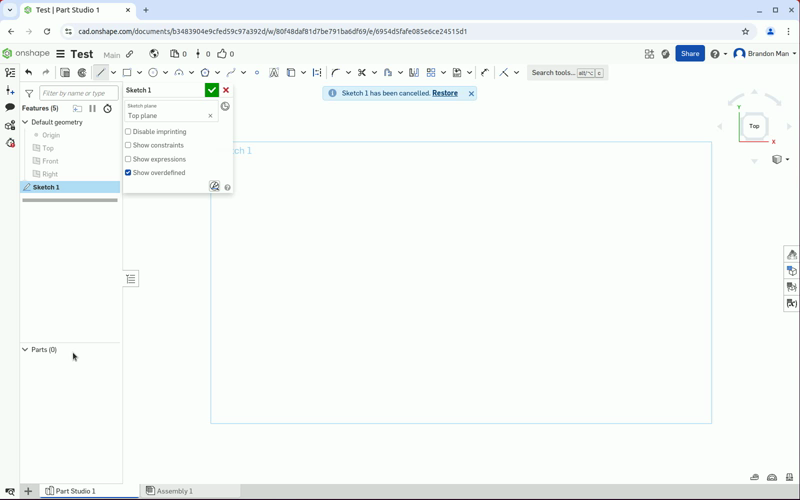
key_down(shift)
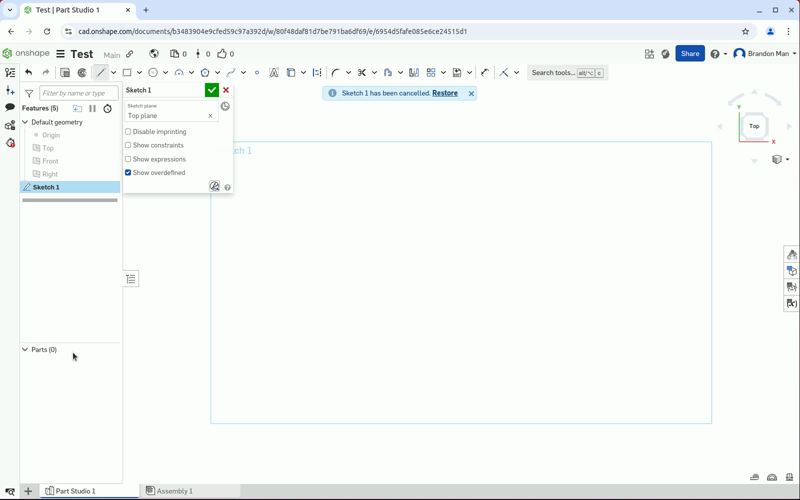
mouse_move(460, 282)
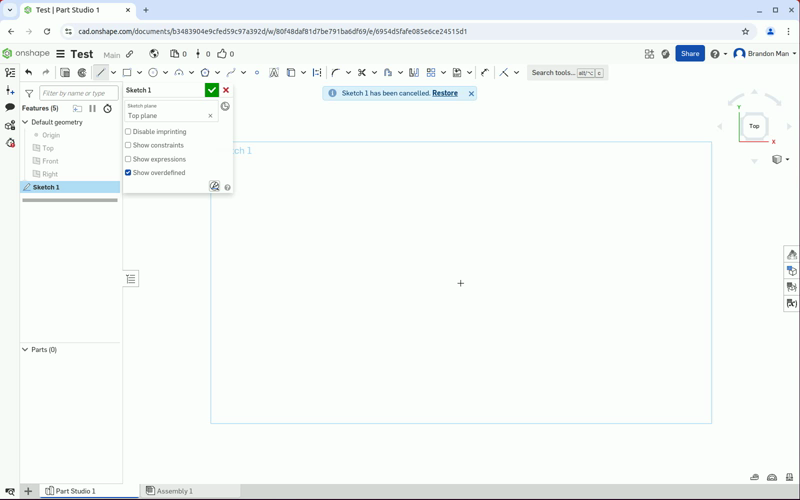
click(460, 282)
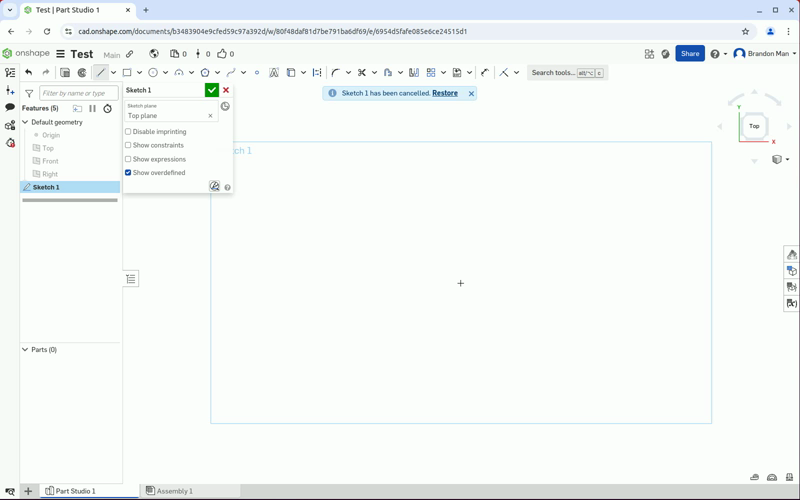
key_up(shift)
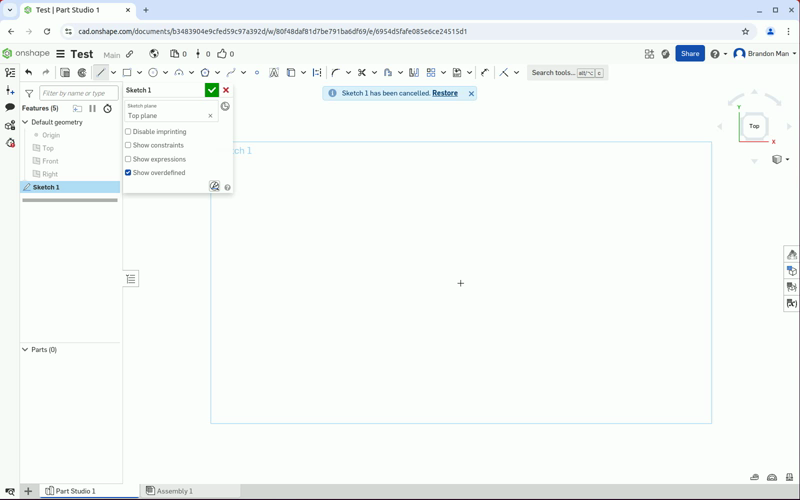
key_down(shift)
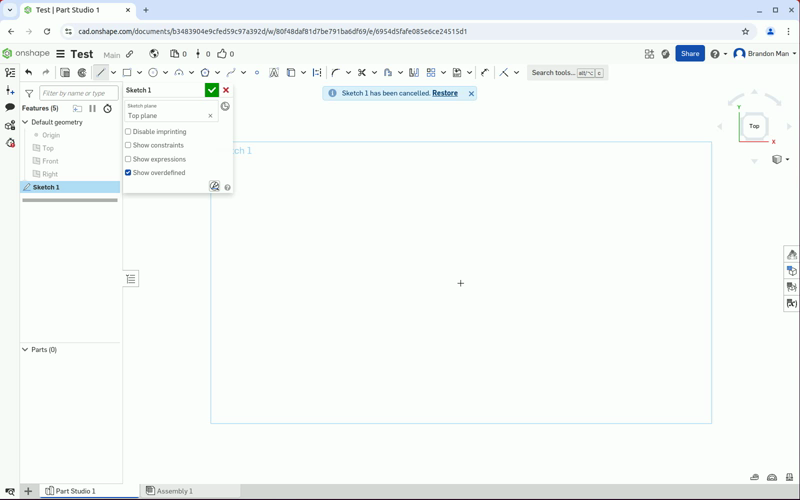
mouse_move(530, 282)
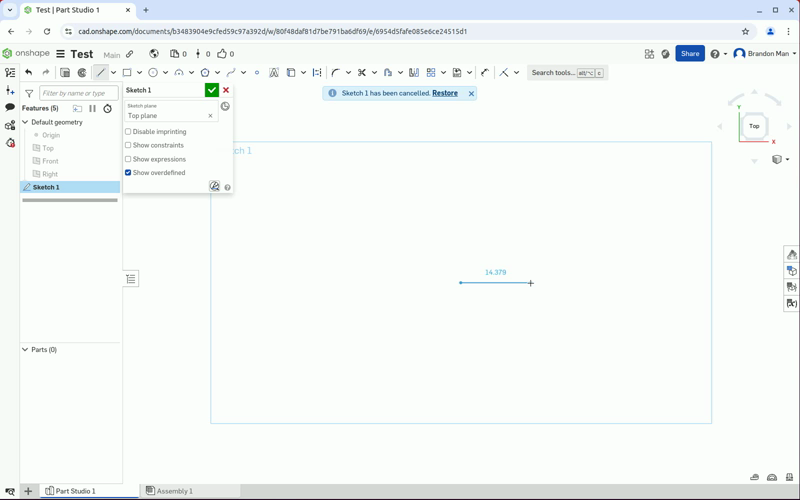
click(530, 282)
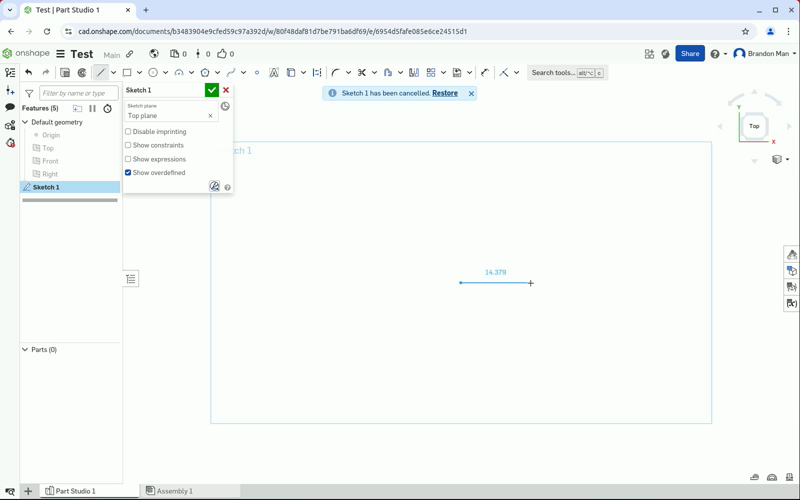
key_up(shift)
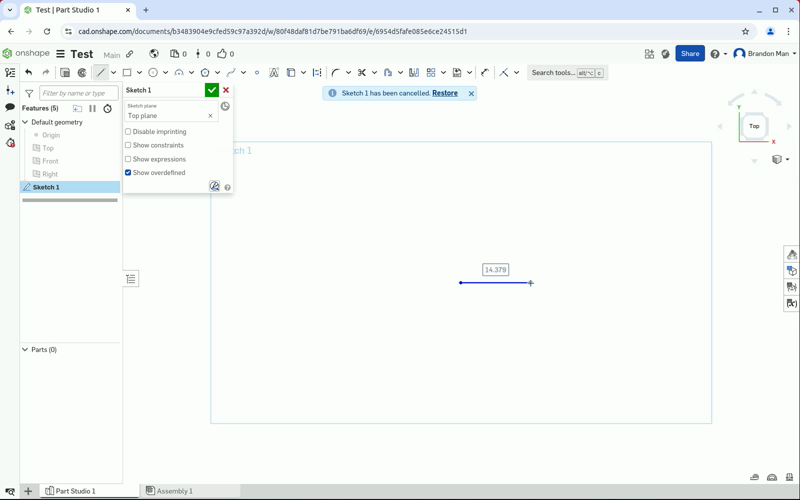
key_down(shift)
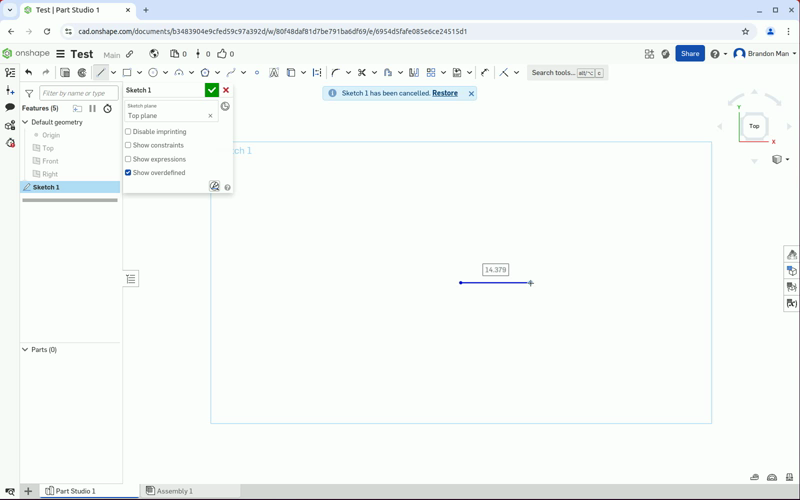
mouse_move(530, 170)
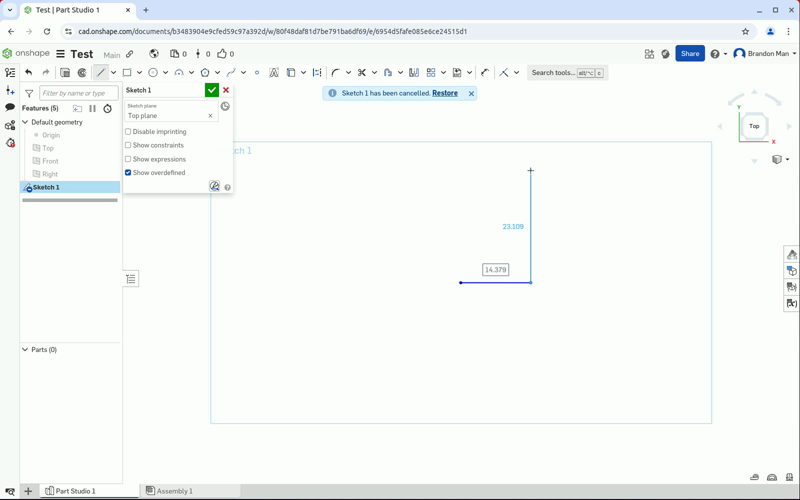
click(530, 170)
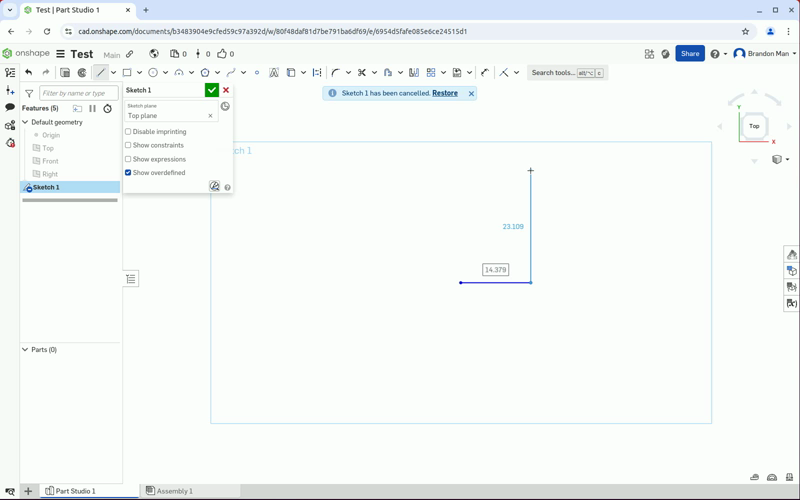
key_up(shift)
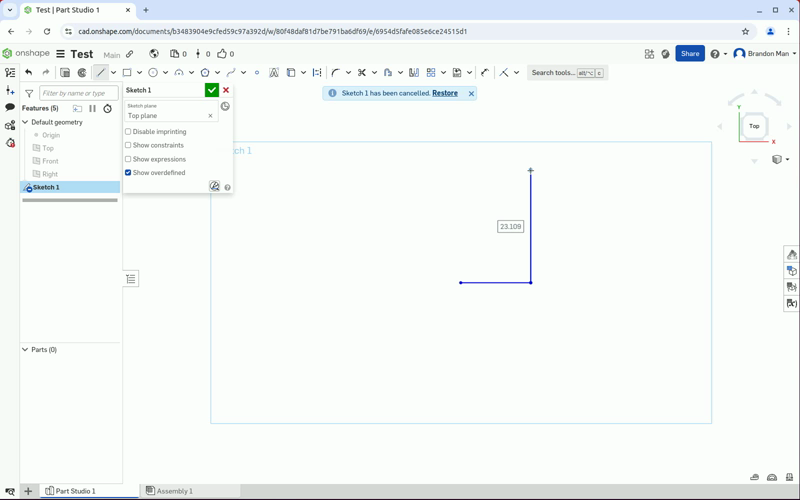
key_down(shift)
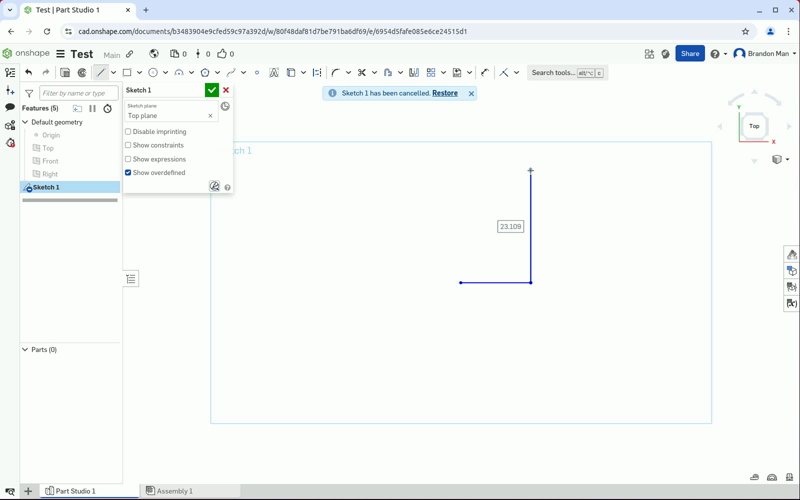
mouse_move(460, 170)
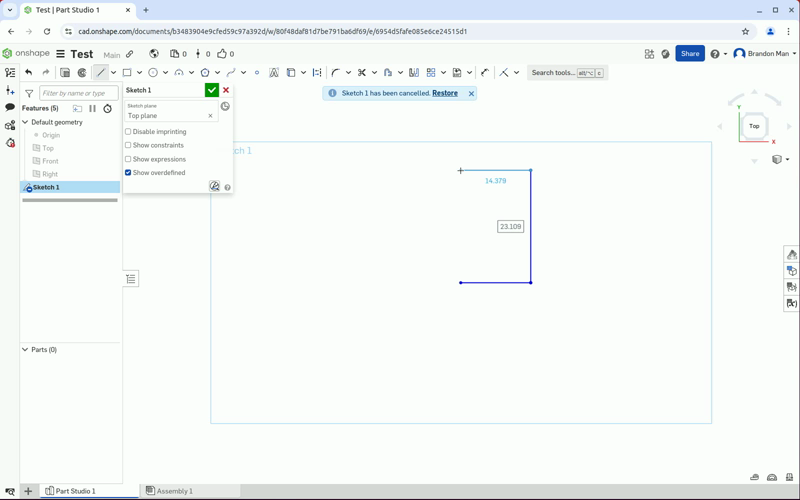
click(460, 170)
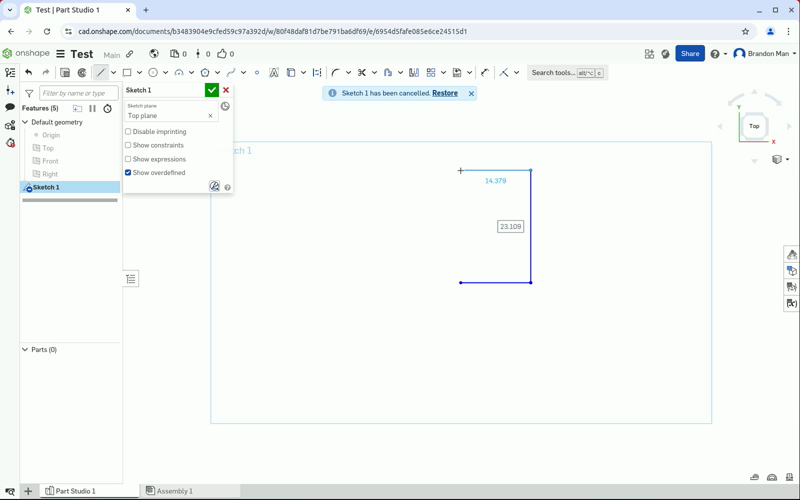
key_up(shift)
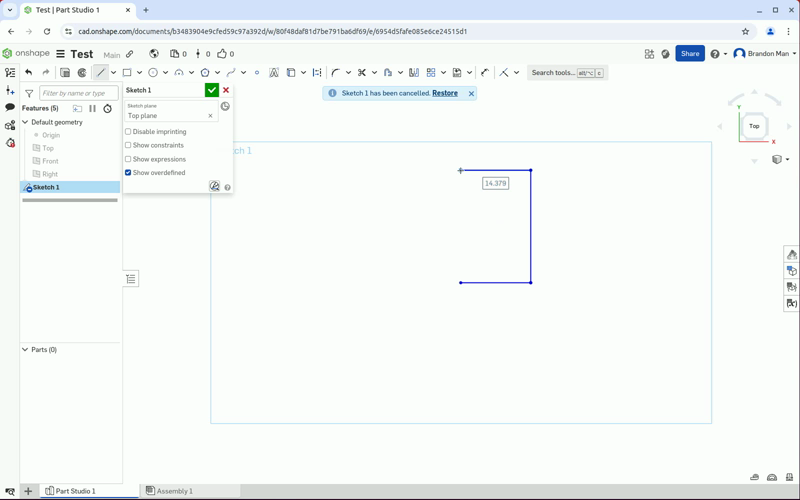
key_down(shift)
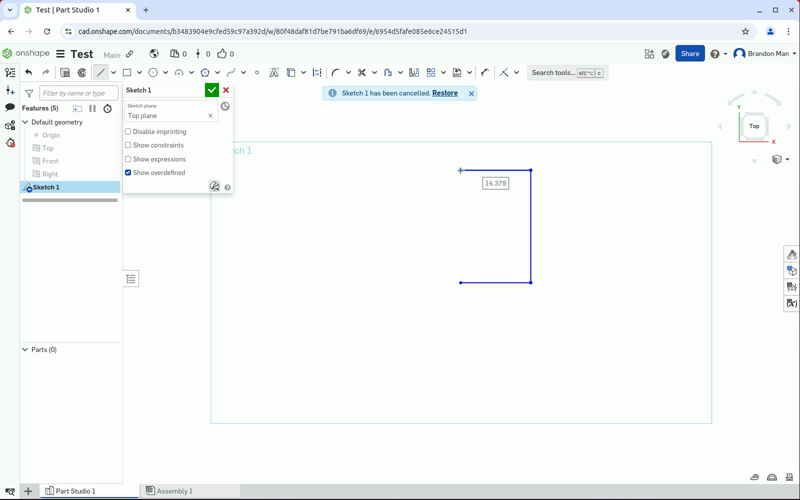
mouse_move(460, 282)
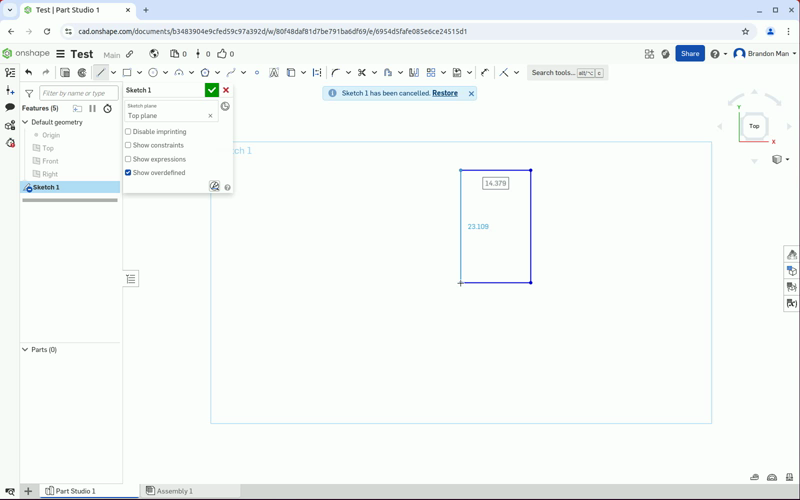
key_up(shift)
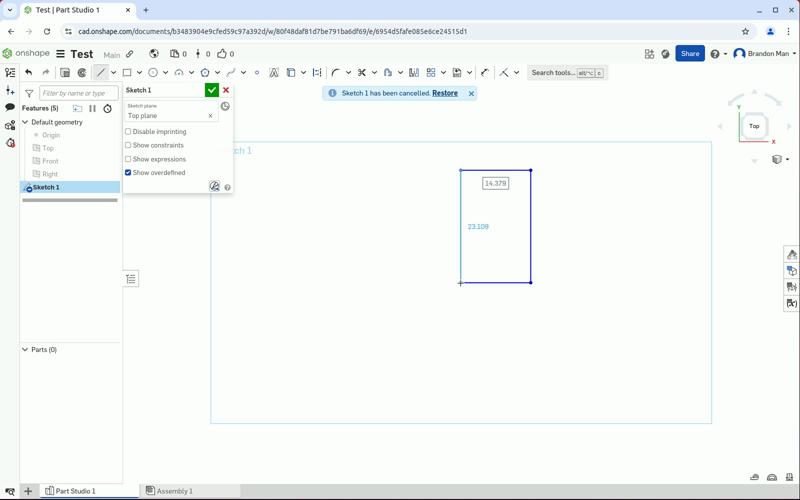
click(460, 282)
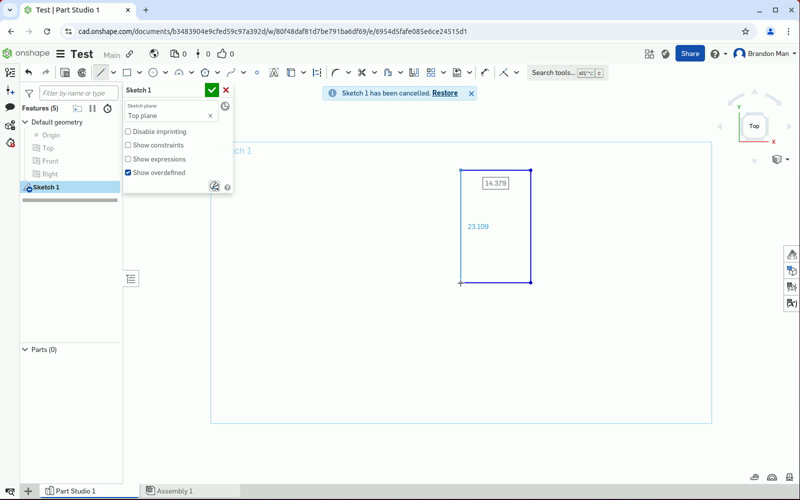
key(esc)
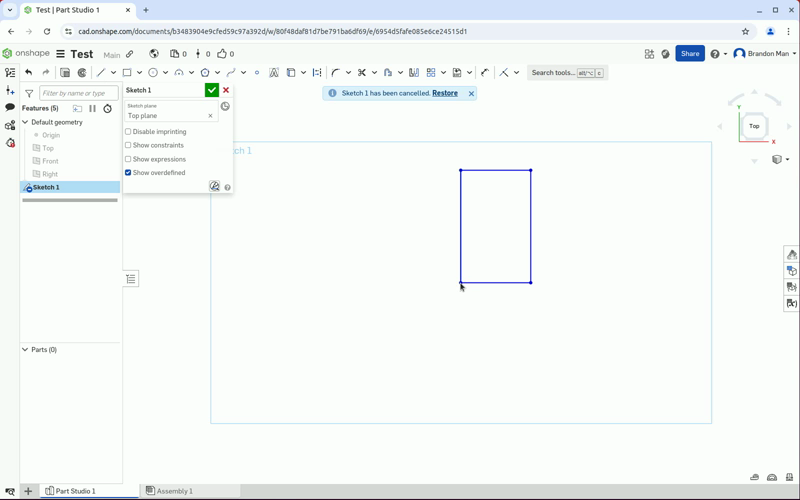
mouse_move(521, 277)
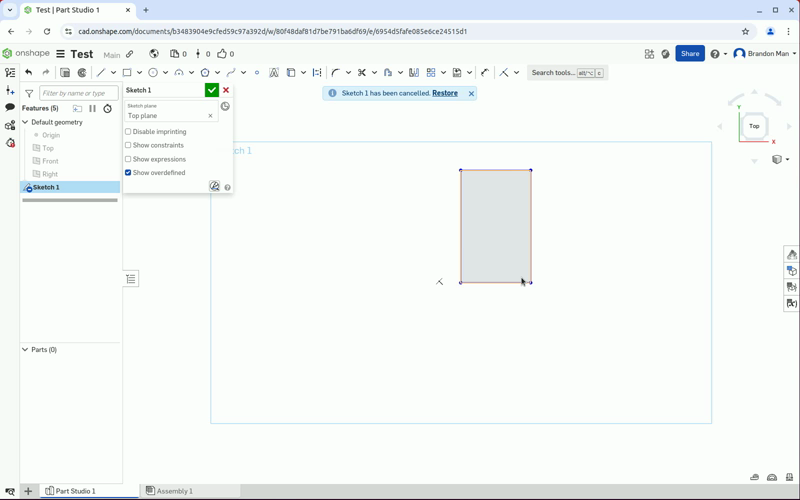
click(521, 277)
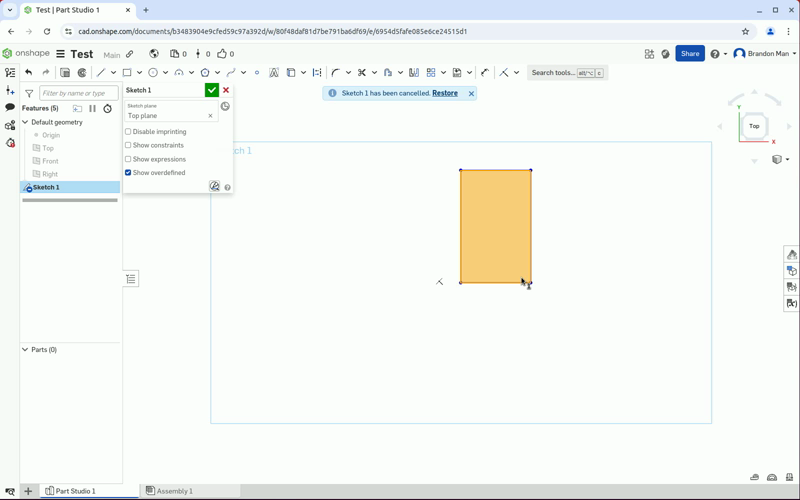
mouse_move(73, 352)
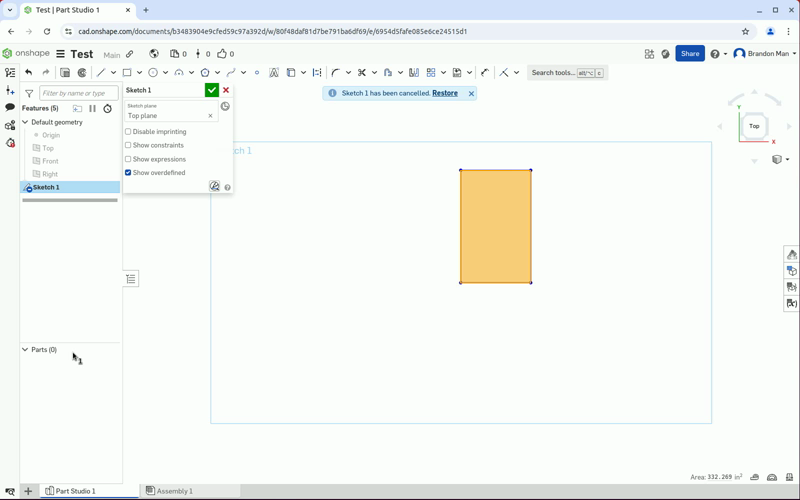
key(shift+y)
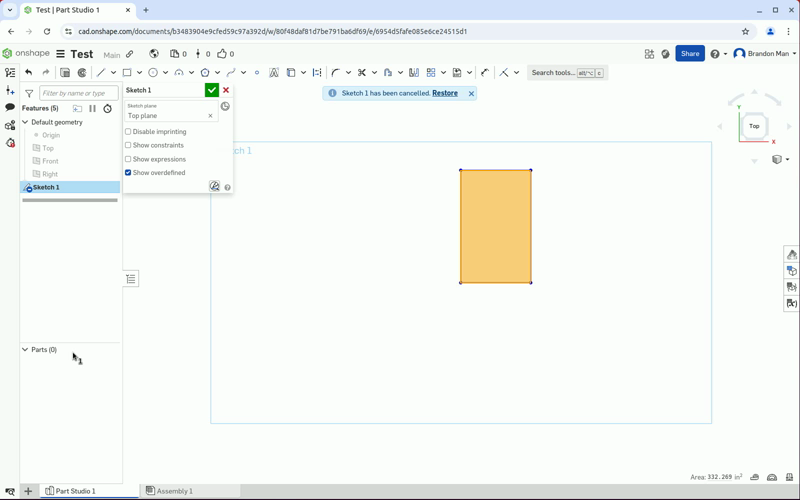
key(shift+e)
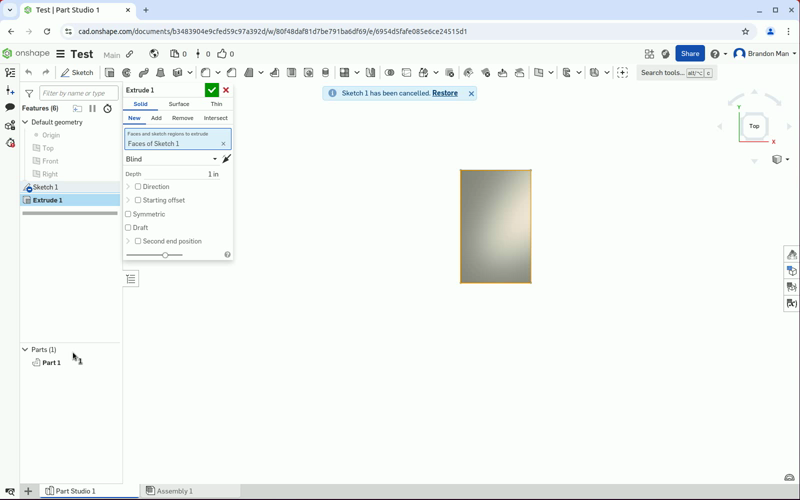
mouse_move(143, 106)
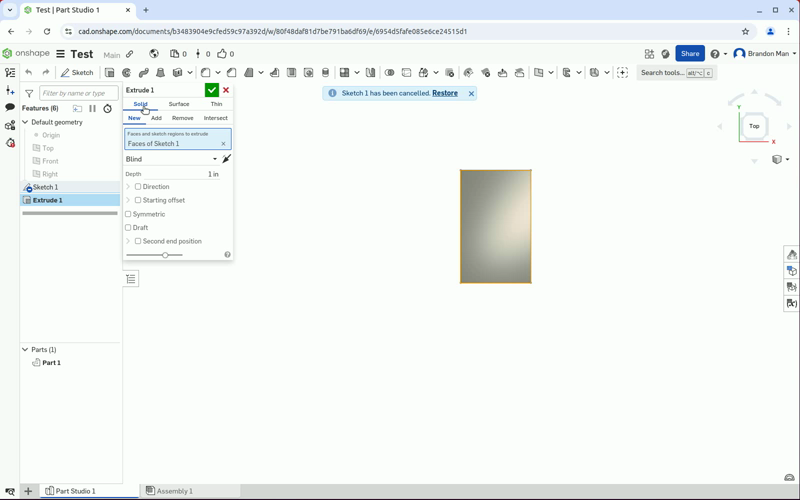
click(143, 106)
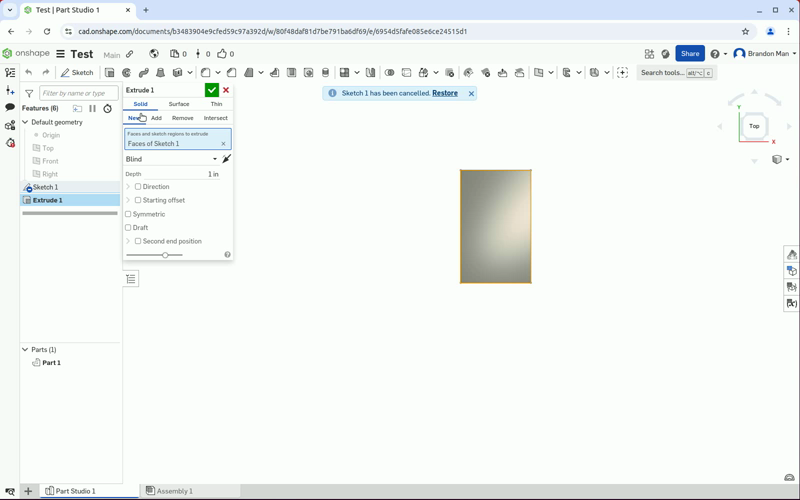
mouse_move(137, 120)
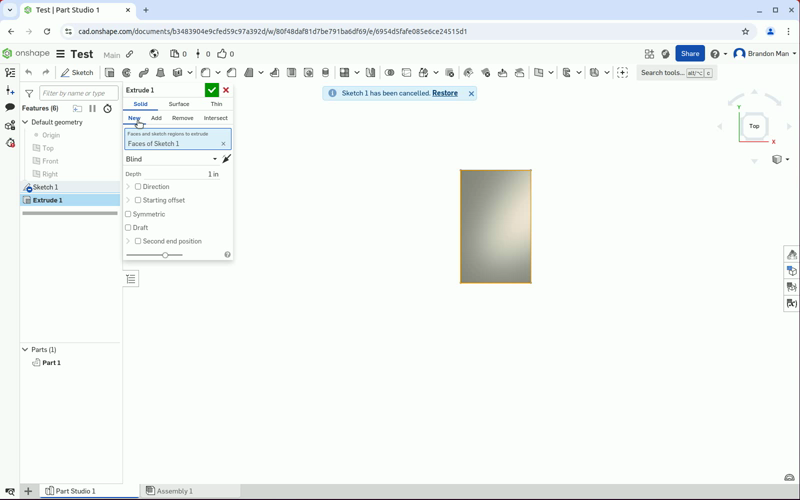
click(137, 120)
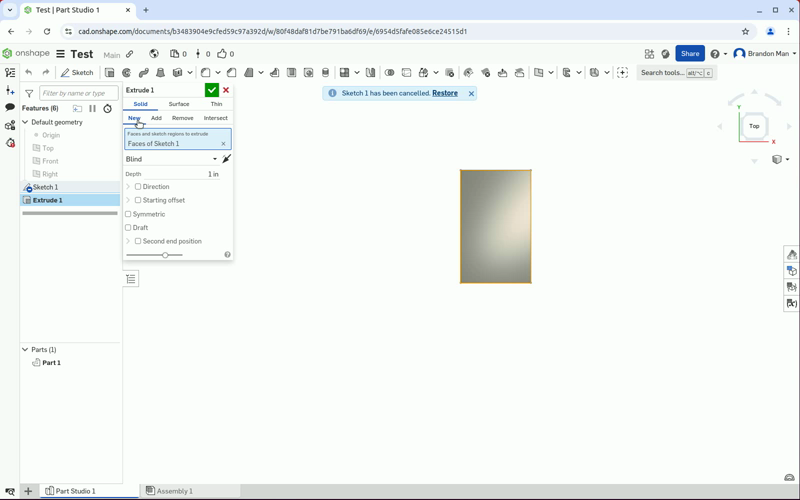
key(tab, 4)
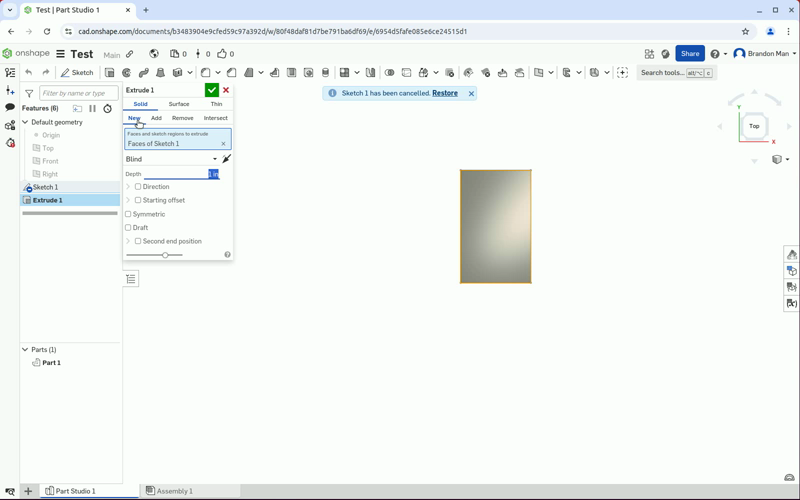
text(-1.444)
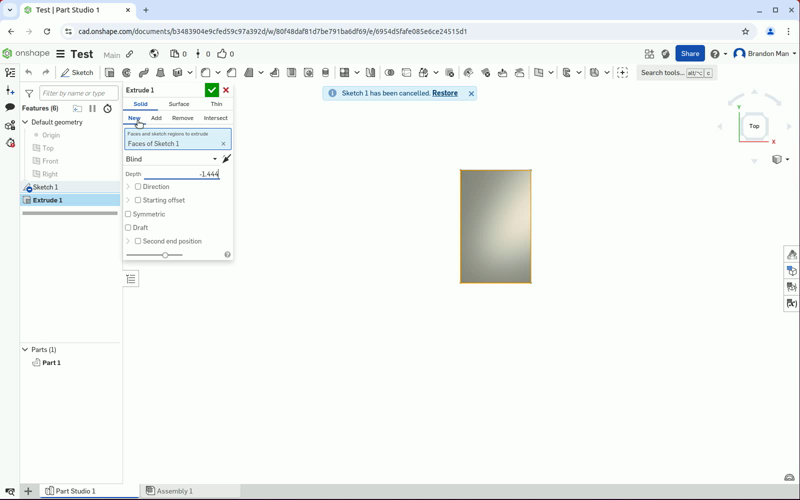
key(enter)
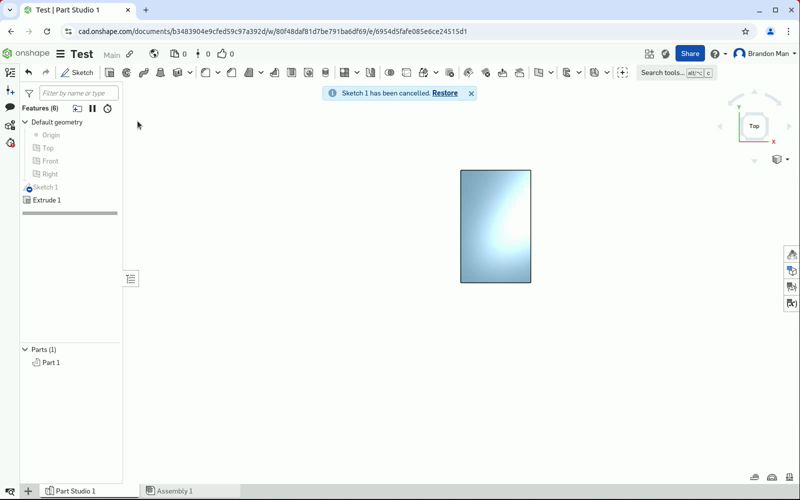
key(shift+h)
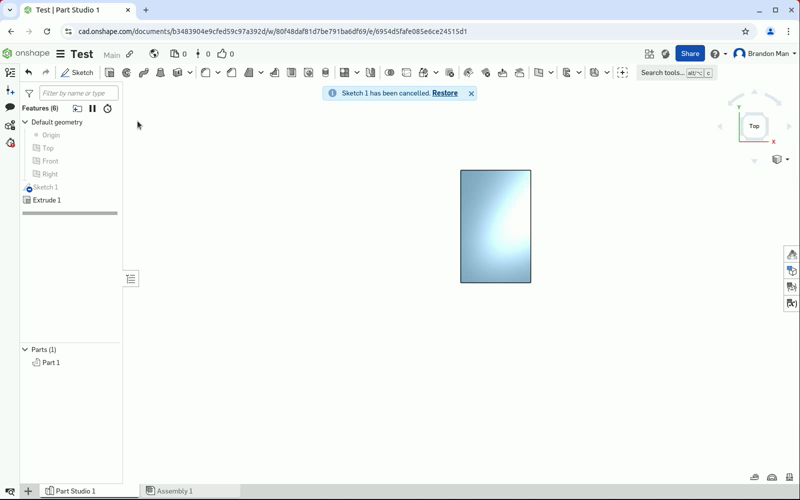
key(shift+h)
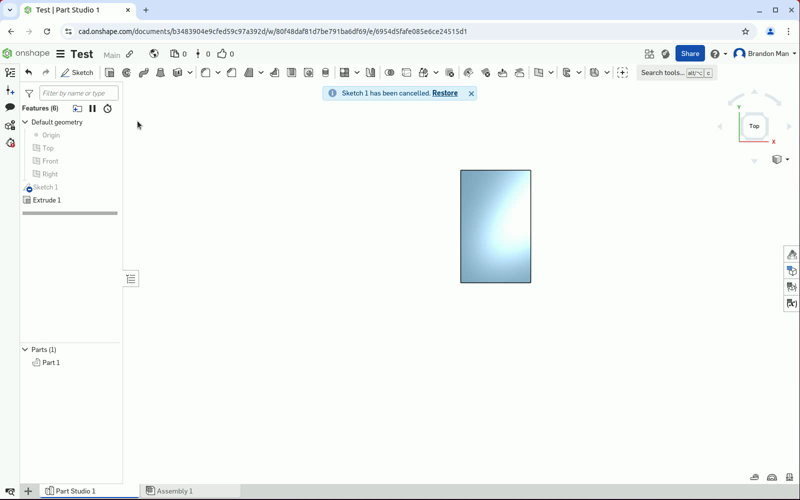
mouse_move(73, 189)
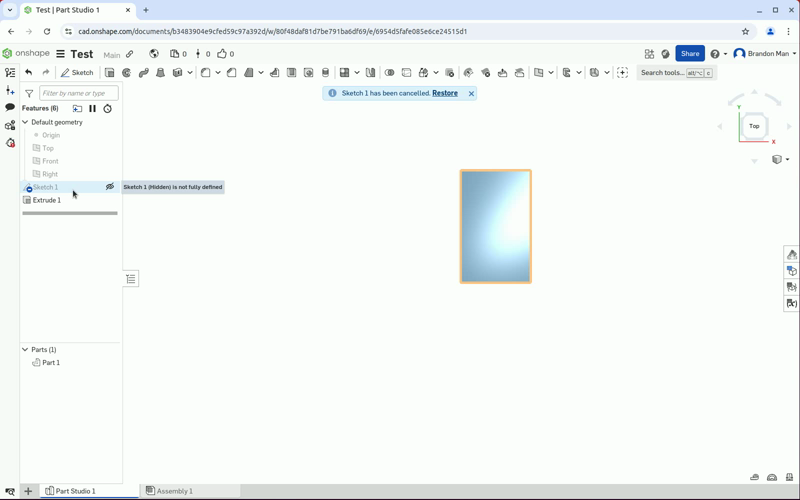
click(73, 189)
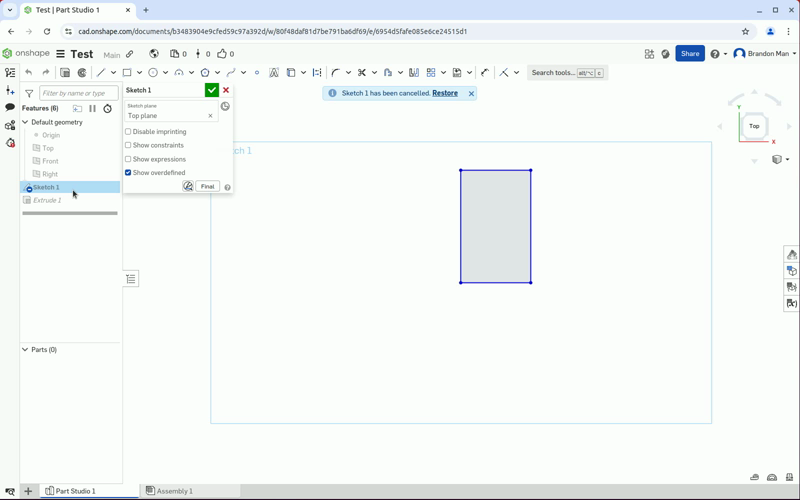
mouse_move(229, 92)
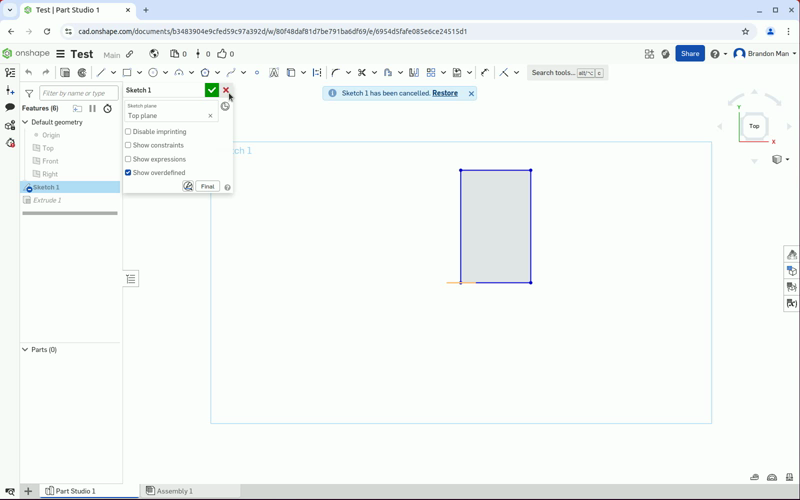
click(229, 92)
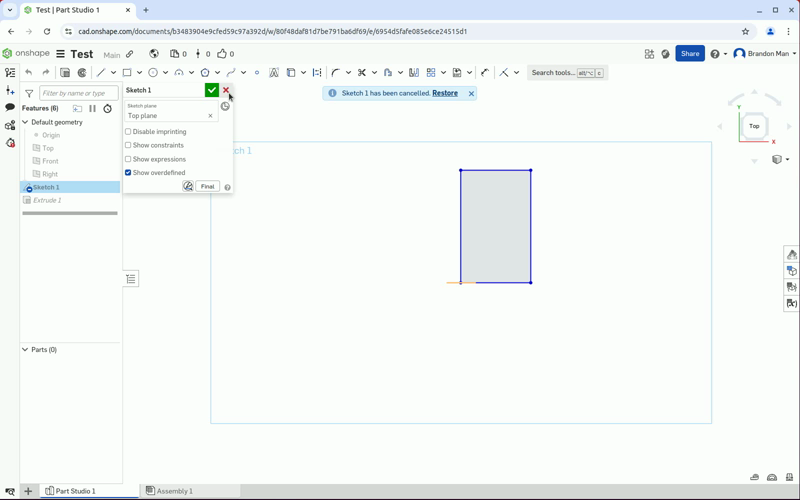
key(shift+s)
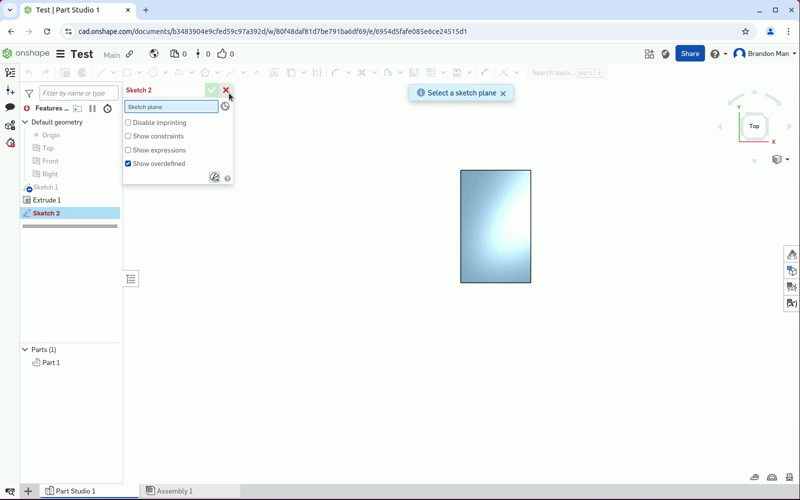
mouse_move(73, 150)
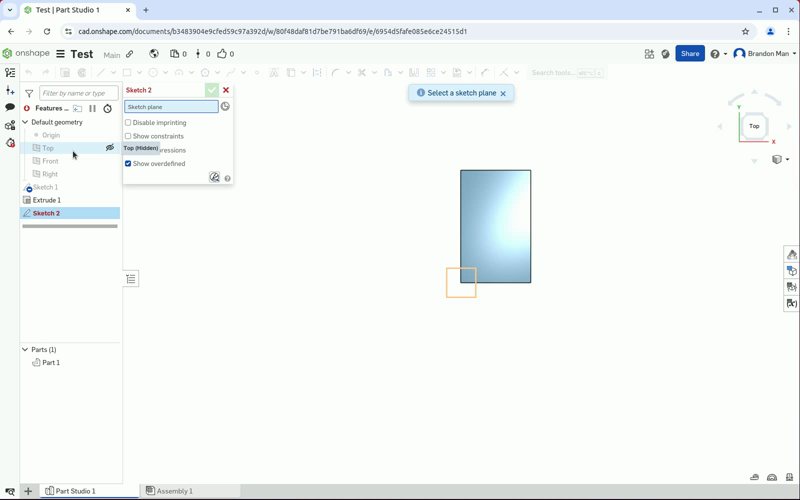
click(73, 150)
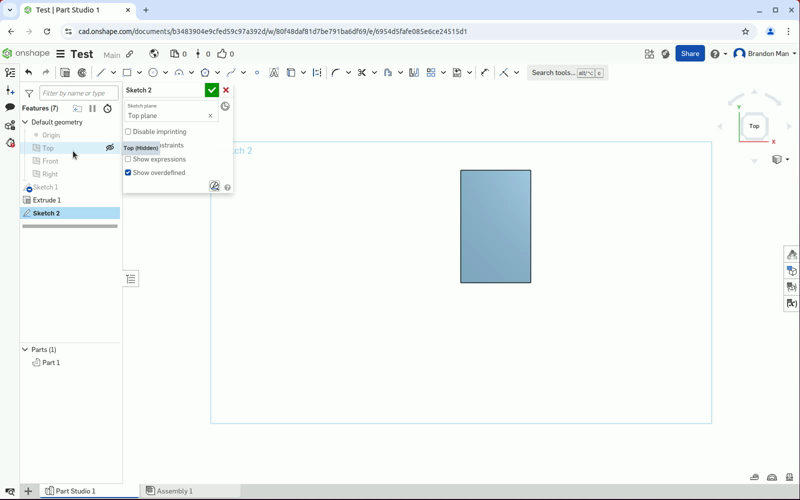
mouse_move(73, 352)
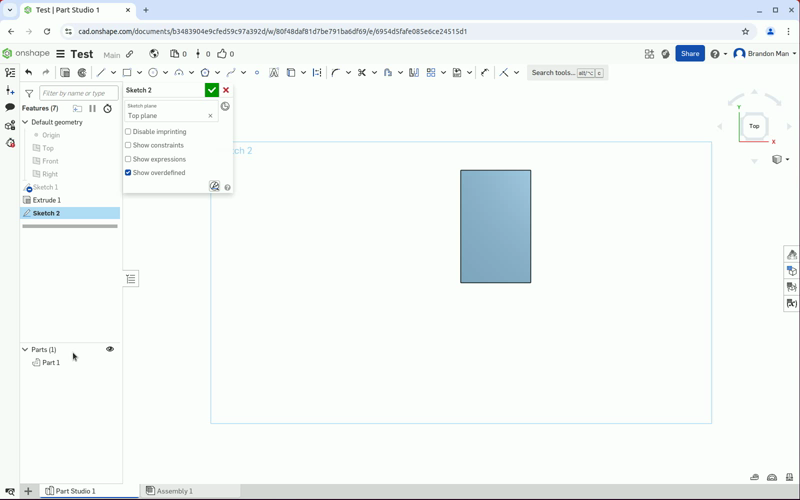
key(y)
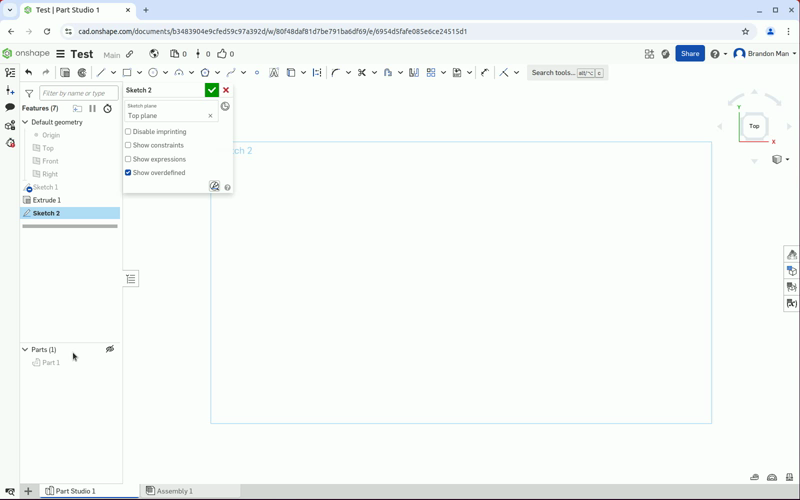
key(l)
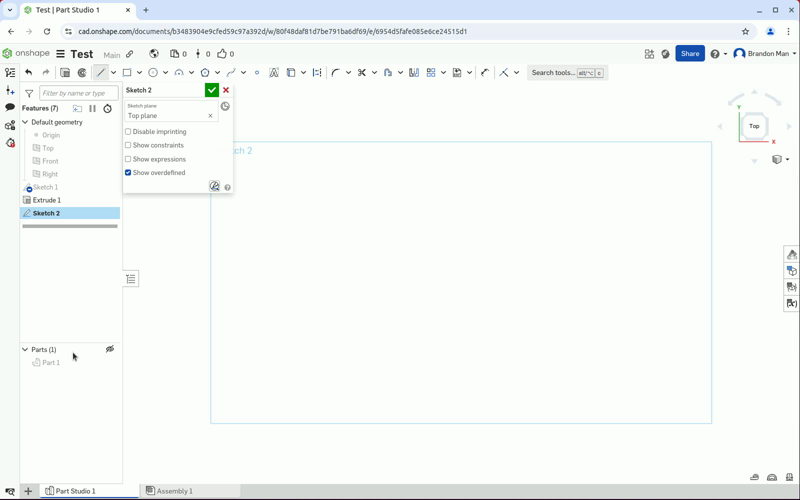
key_down(shift)
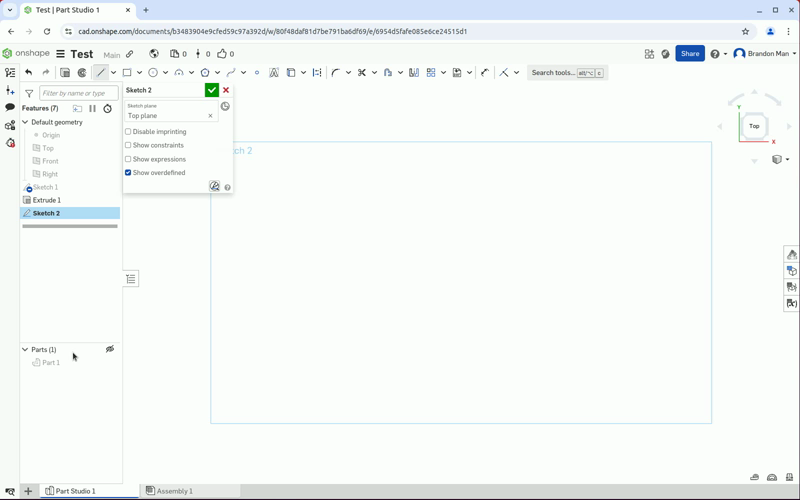
mouse_move(466, 203)
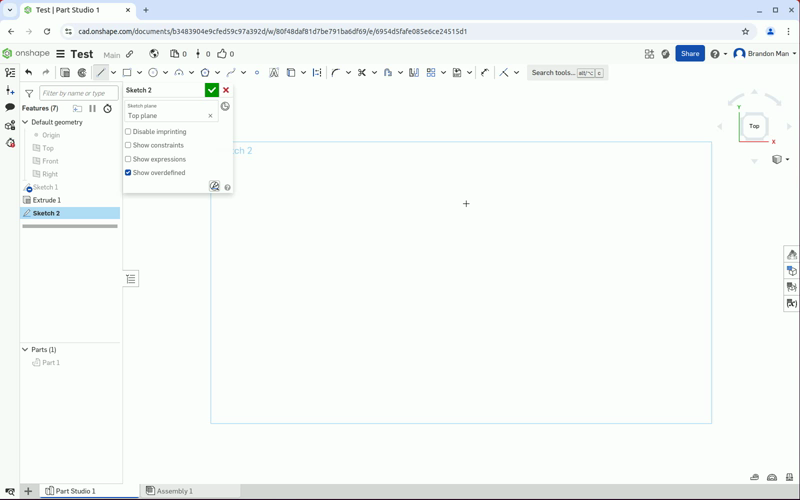
click(466, 203)
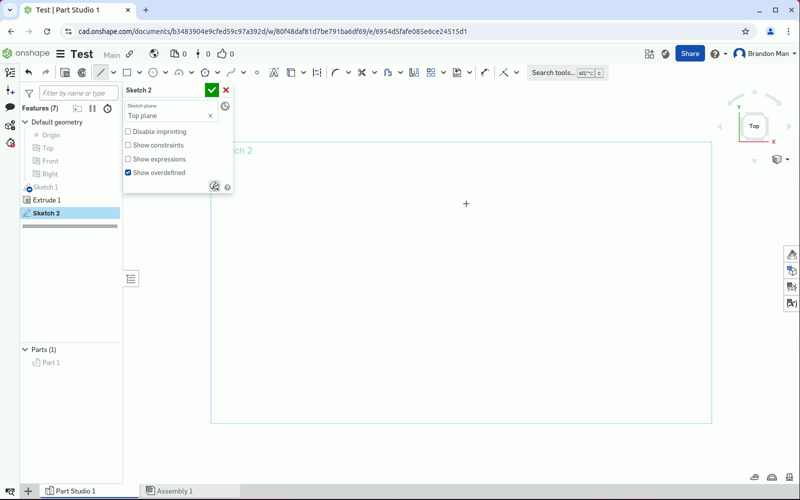
key_up(shift)
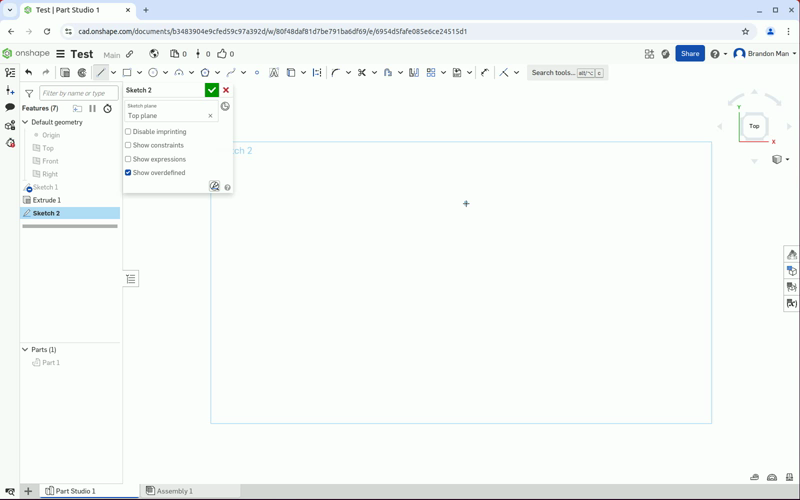
key_down(shift)
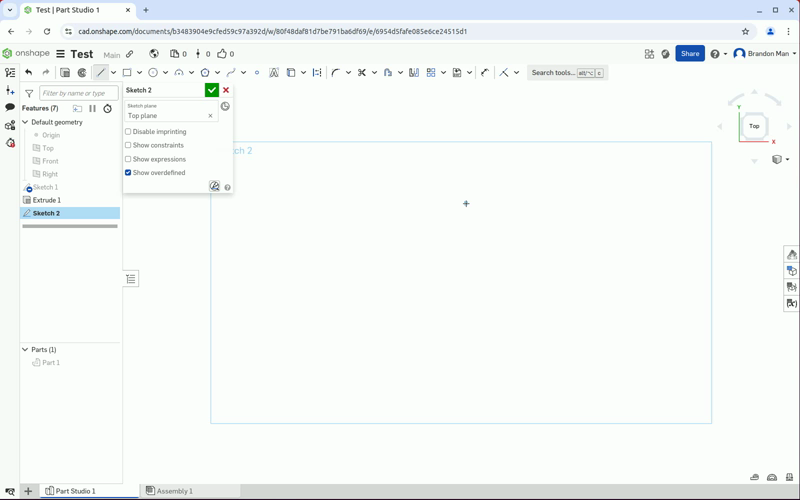
mouse_move(527, 203)
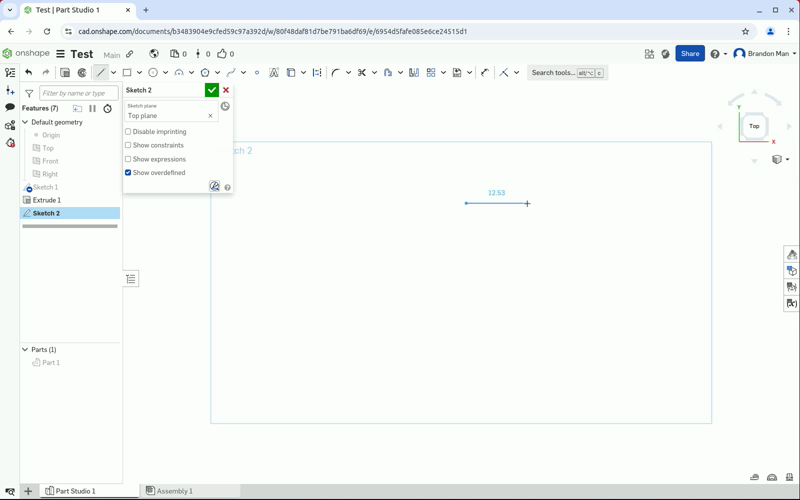
click(527, 203)
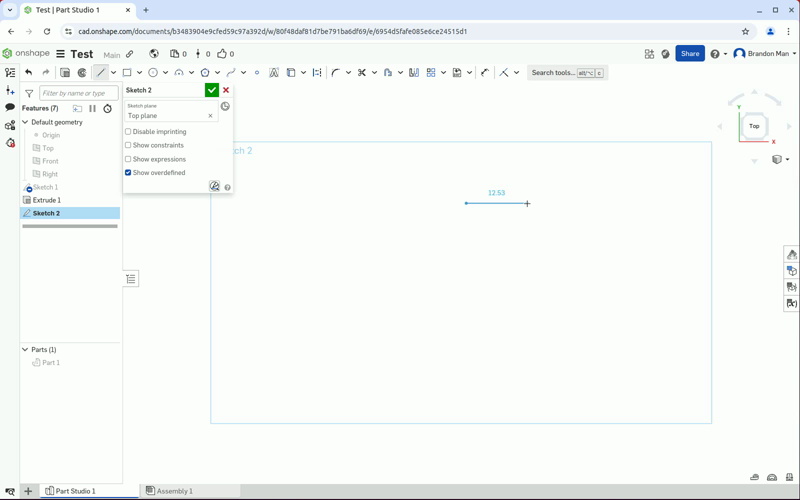
key_up(shift)
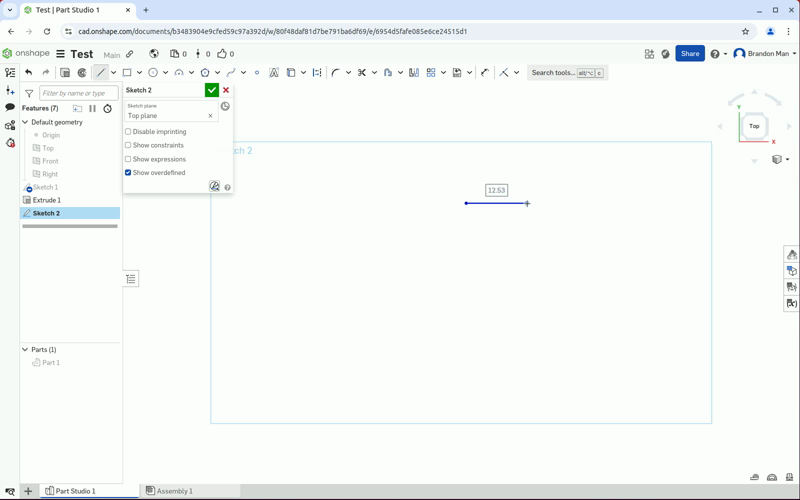
key_down(shift)
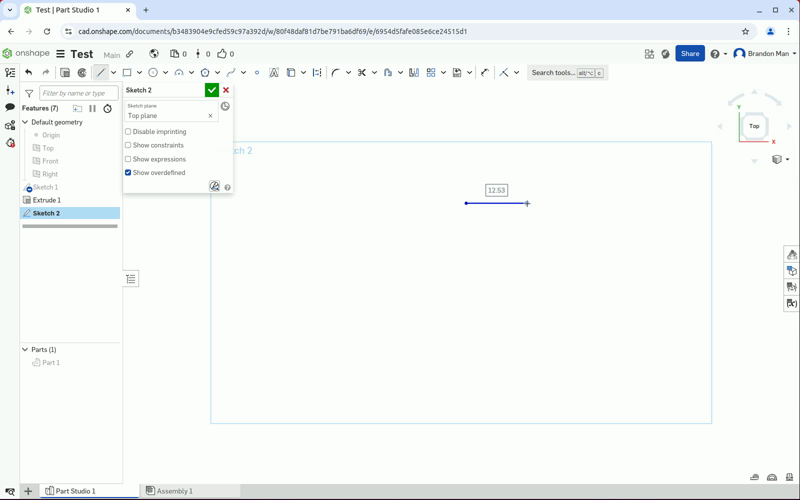
mouse_move(557, 203)
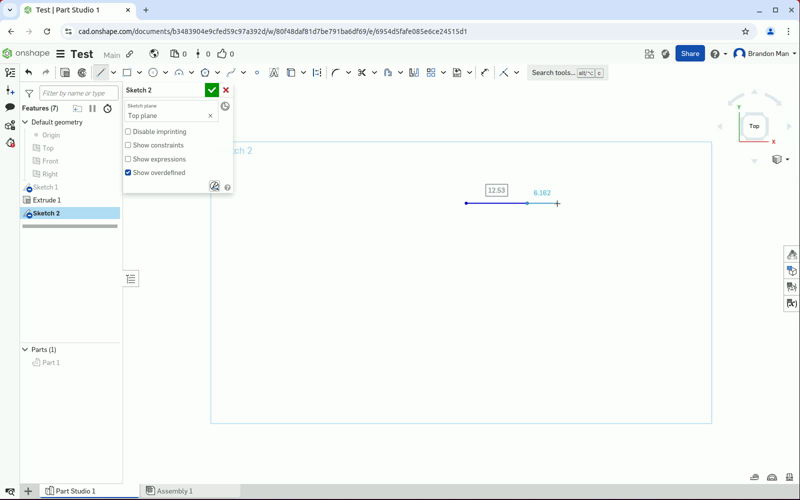
mouse_move(527, 174)
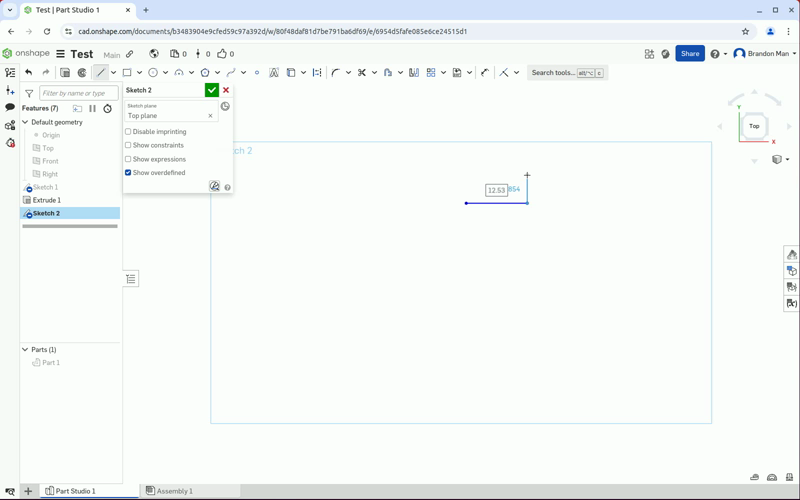
click(527, 174)
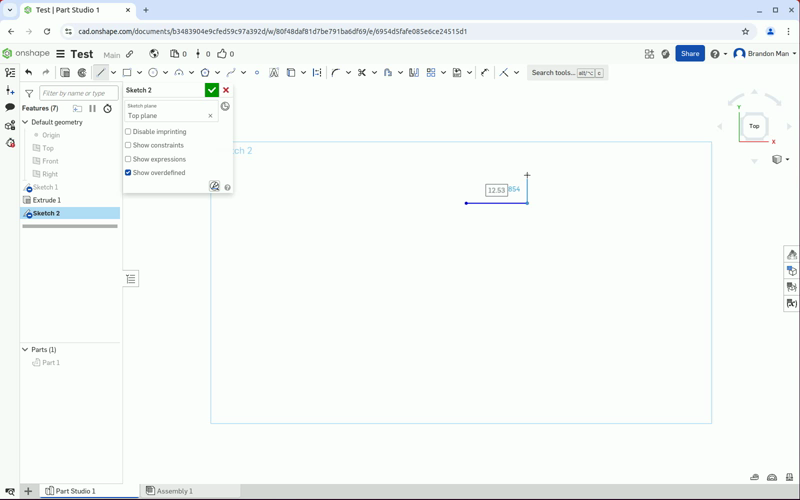
key_up(shift)
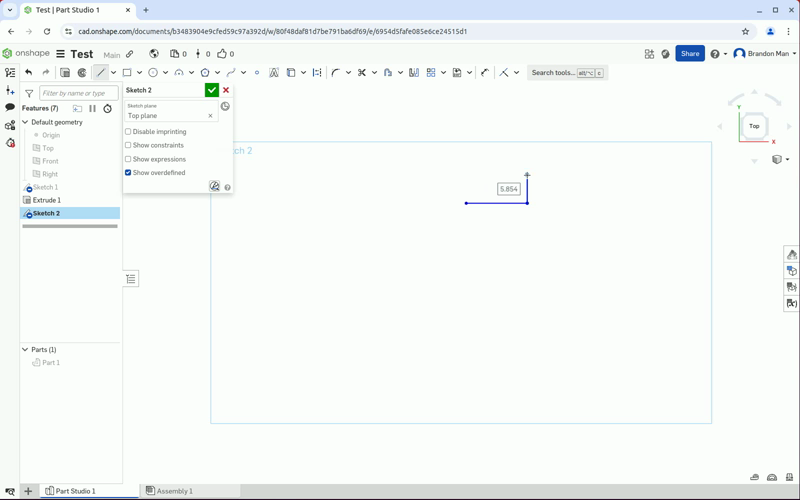
key_down(shift)
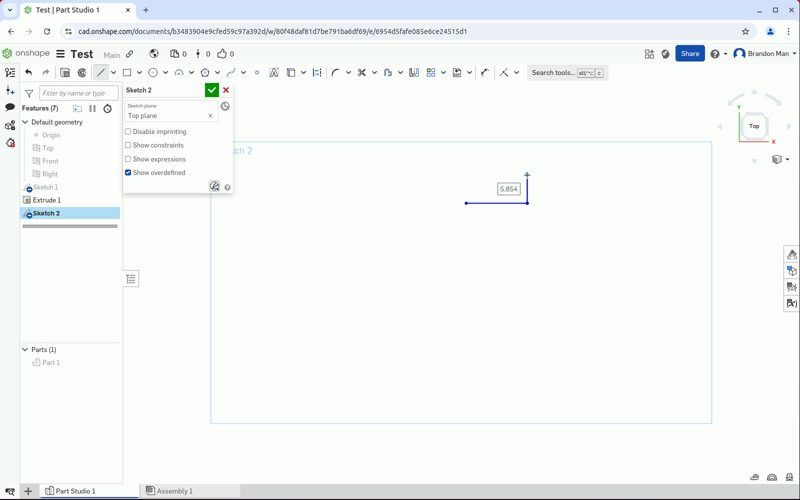
mouse_move(466, 174)
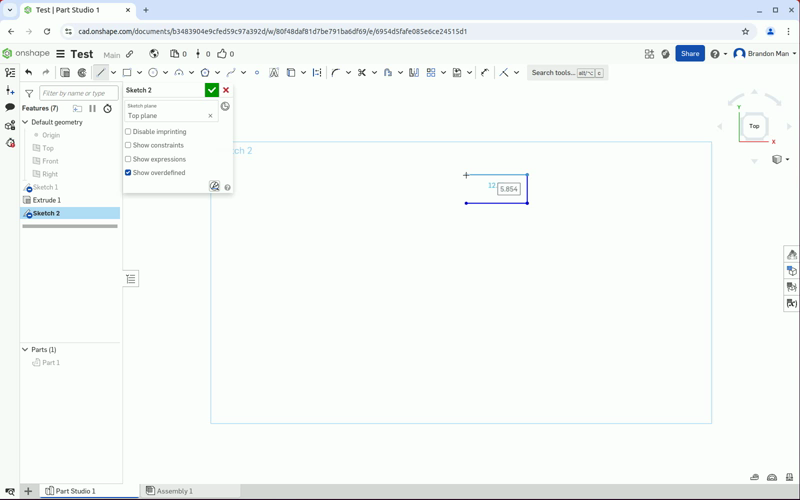
click(466, 174)
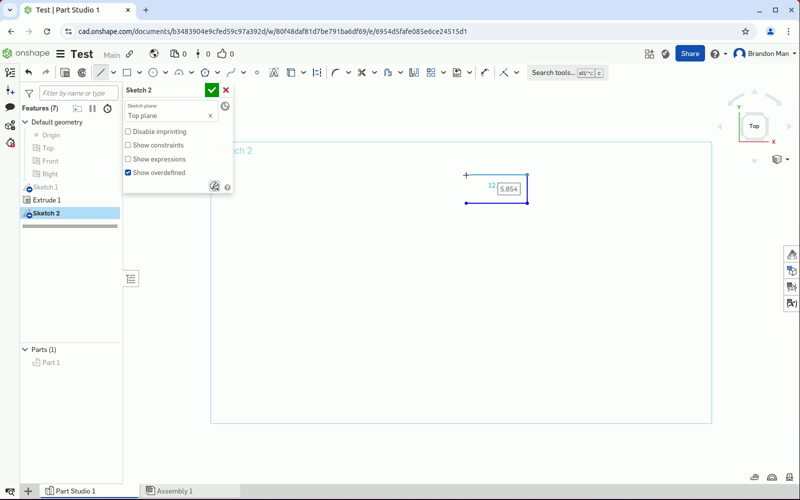
key_up(shift)
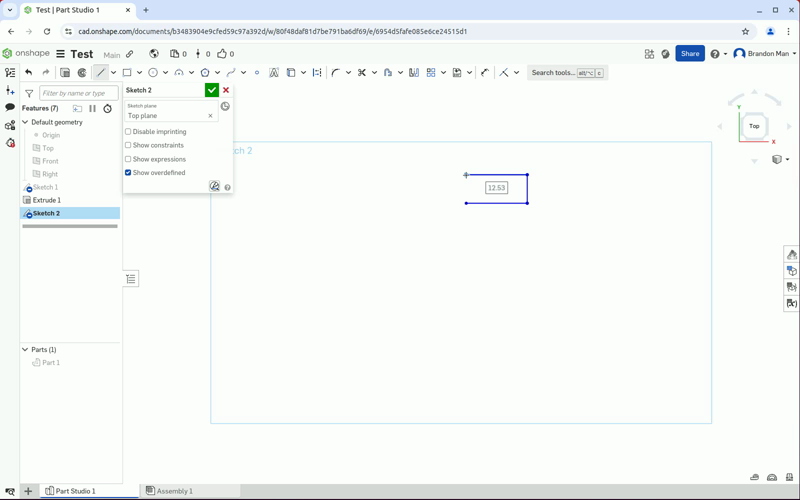
mouse_move(496, 174)
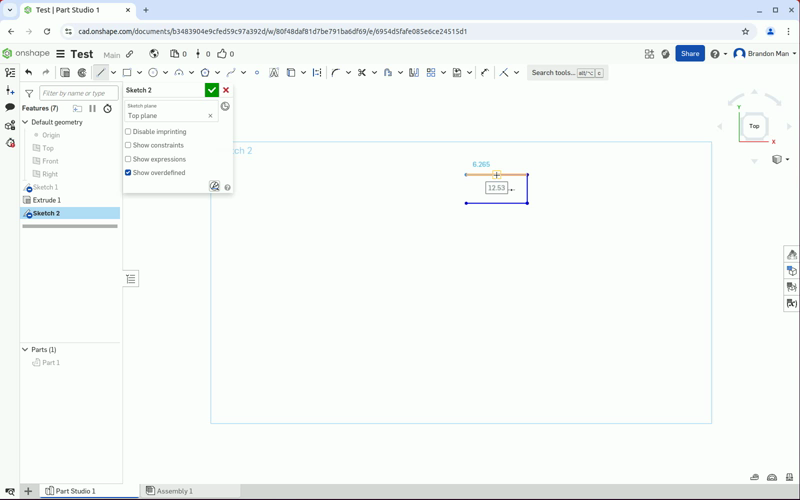
key_down(shift)
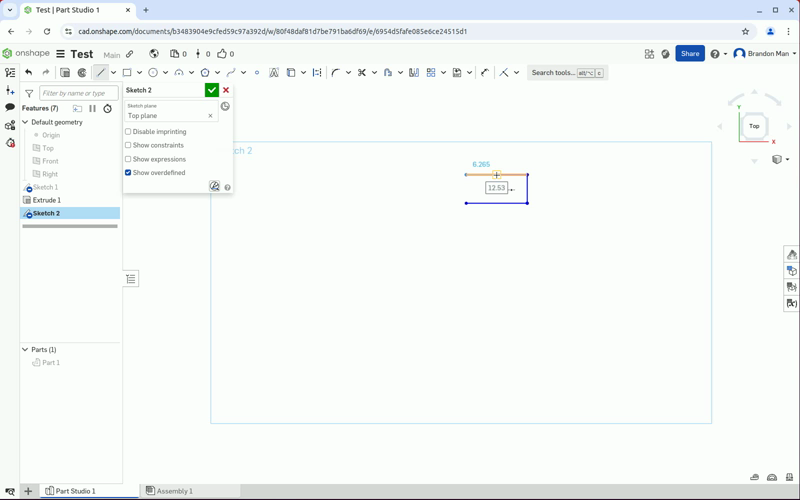
mouse_move(466, 203)
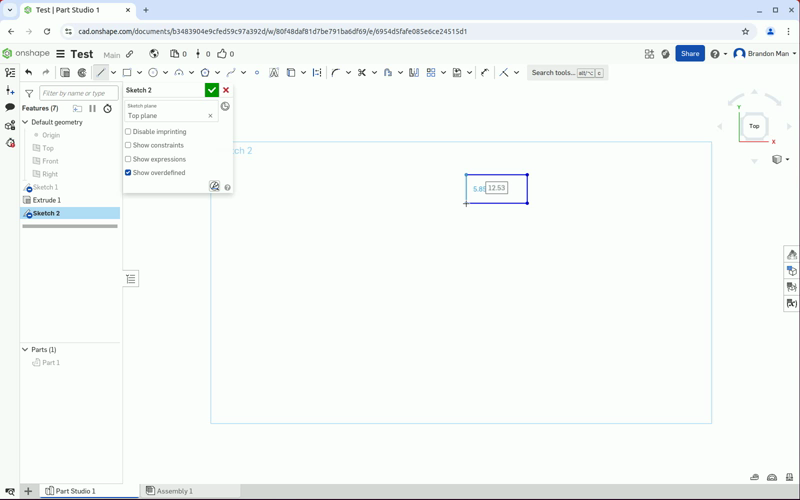
key_up(shift)
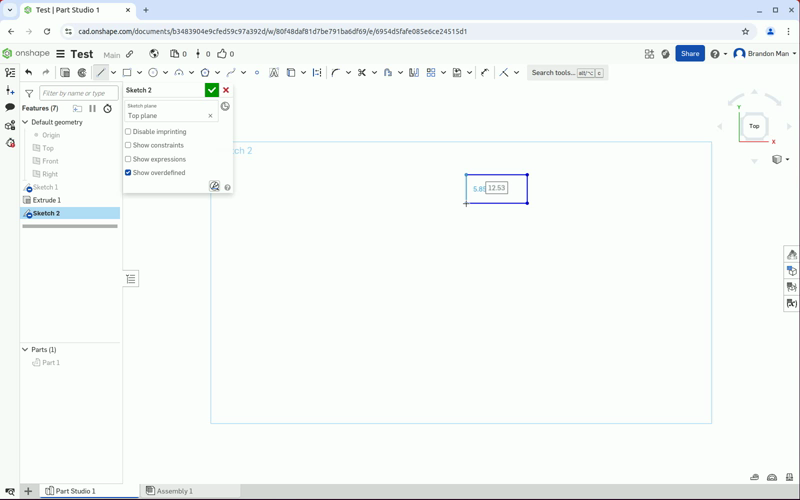
click(466, 203)
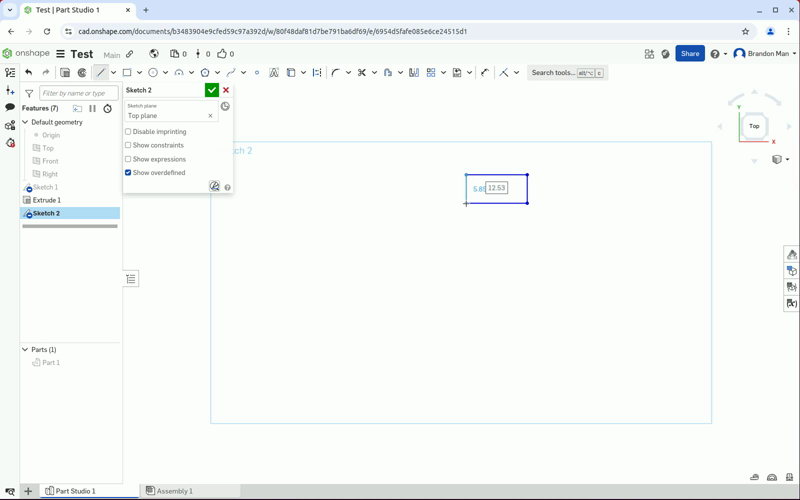
key(esc)
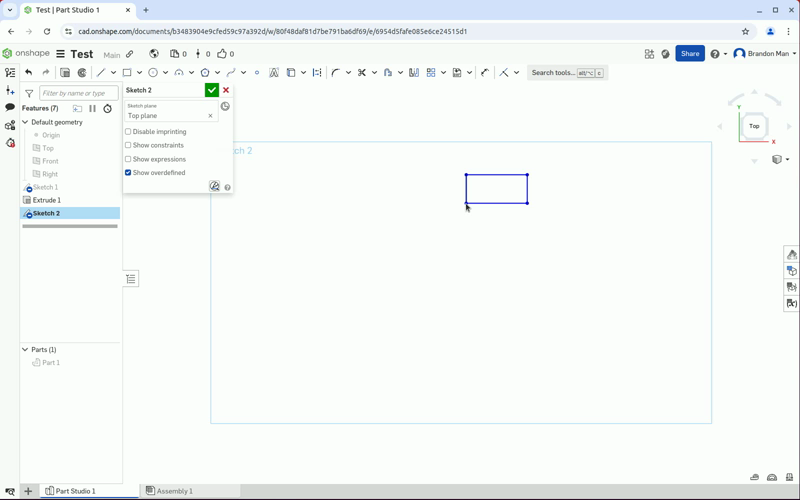
mouse_move(525, 197)
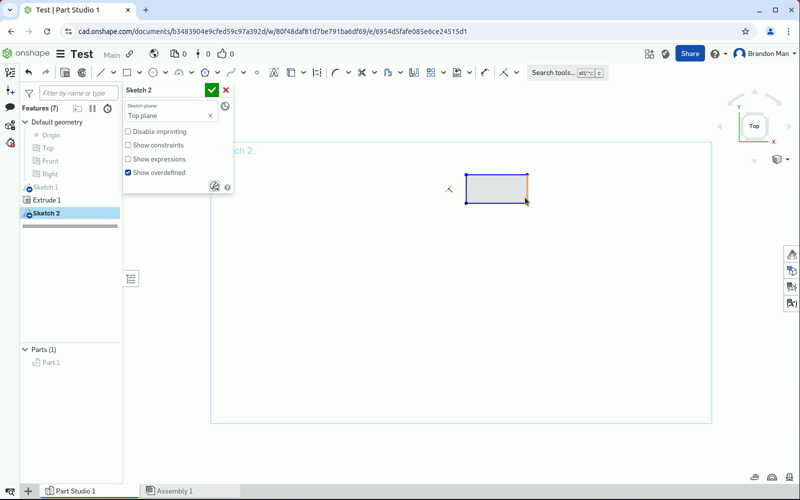
scroll(6)
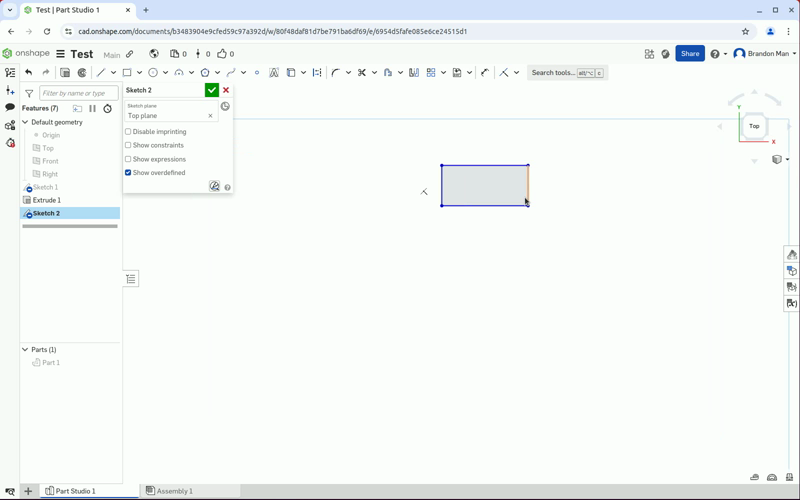
scroll(6)
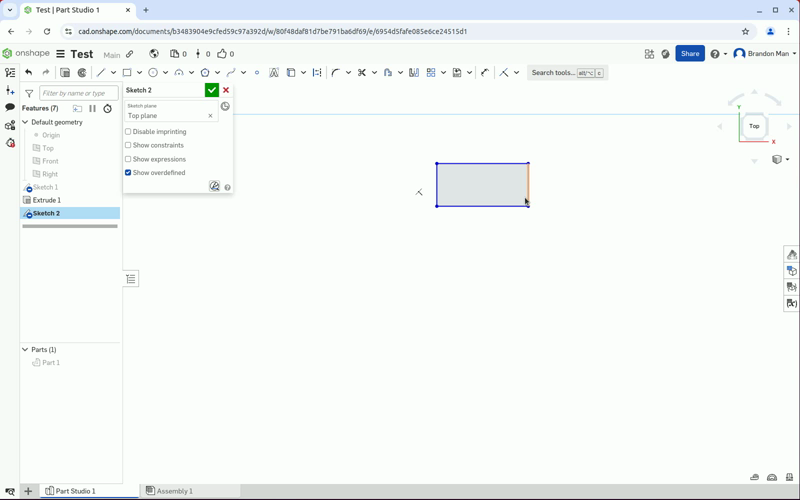
scroll(6)
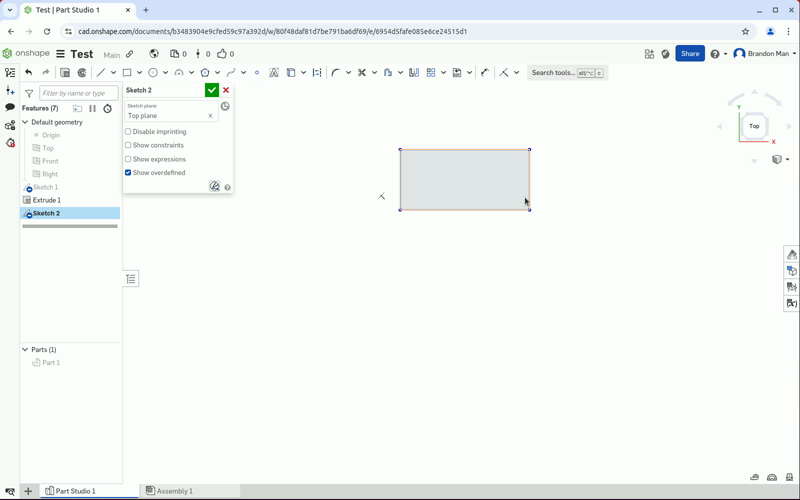
scroll(6)
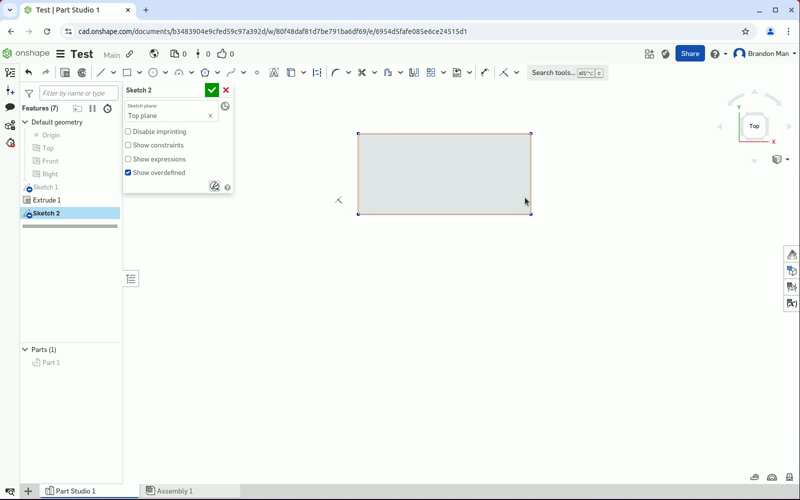
scroll(6)
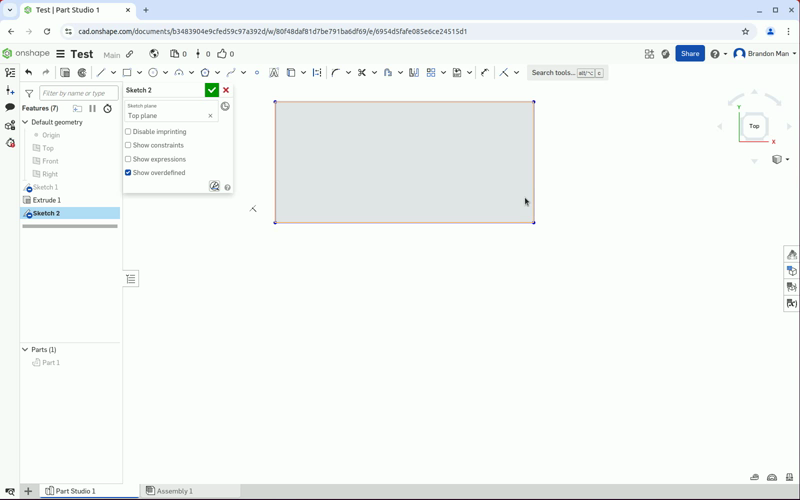
scroll(6)
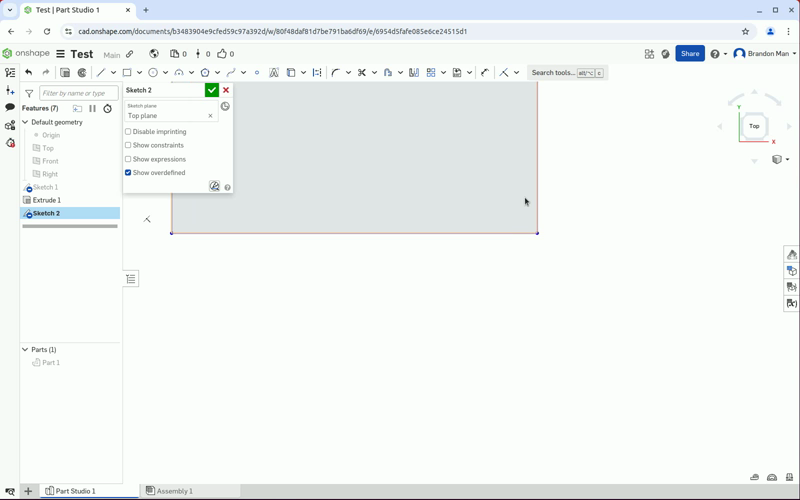
scroll(6)
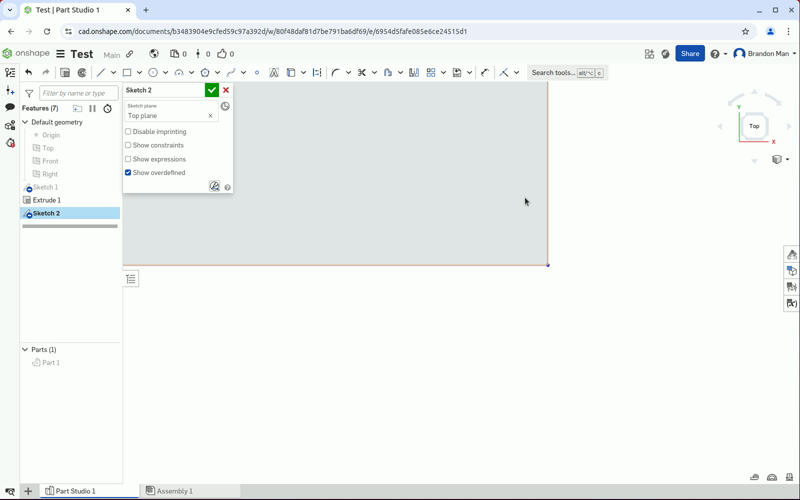
click(525, 197)
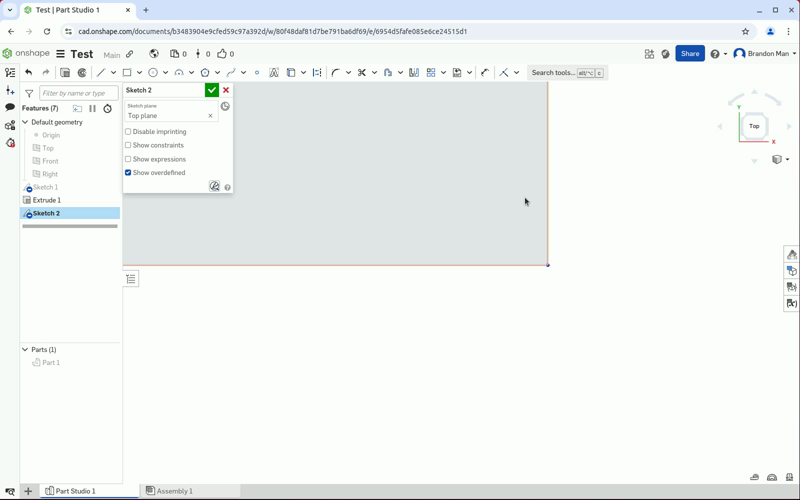
scroll(-6)
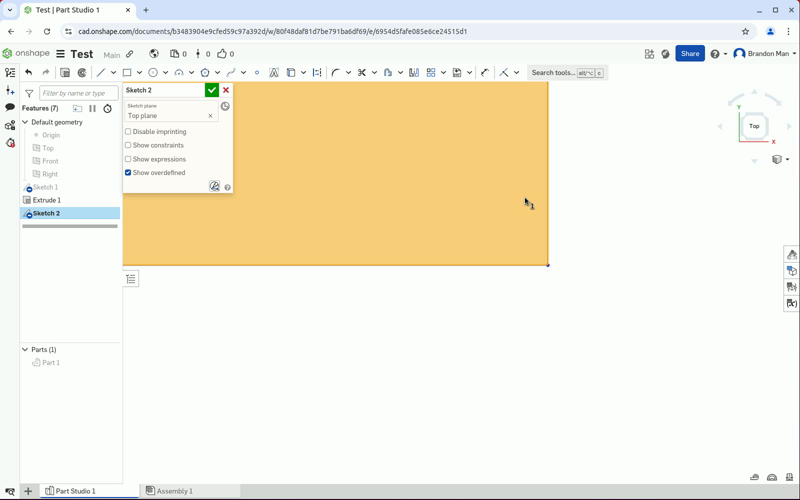
scroll(-6)
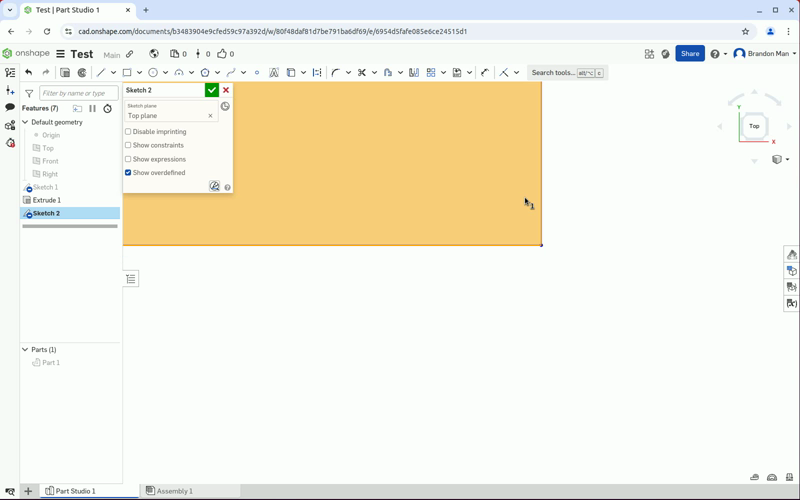
scroll(-6)
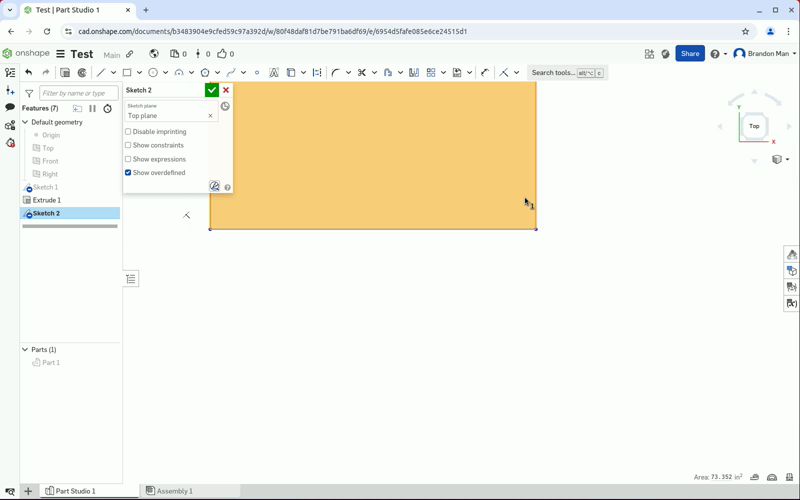
scroll(-6)
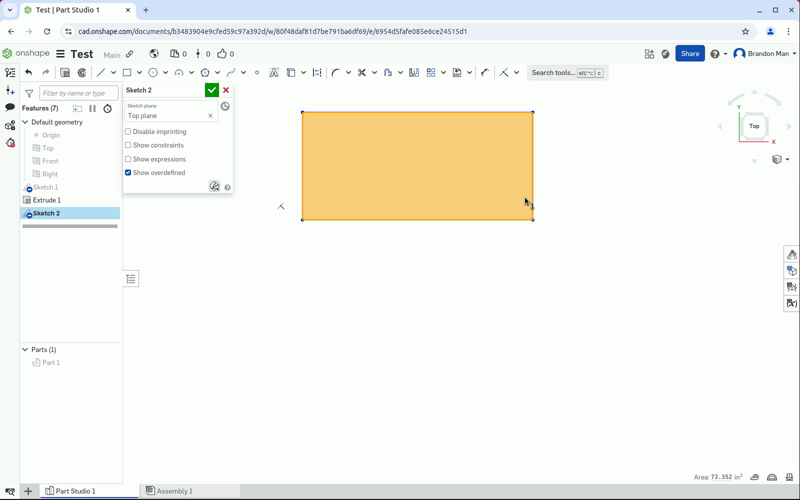
scroll(-6)
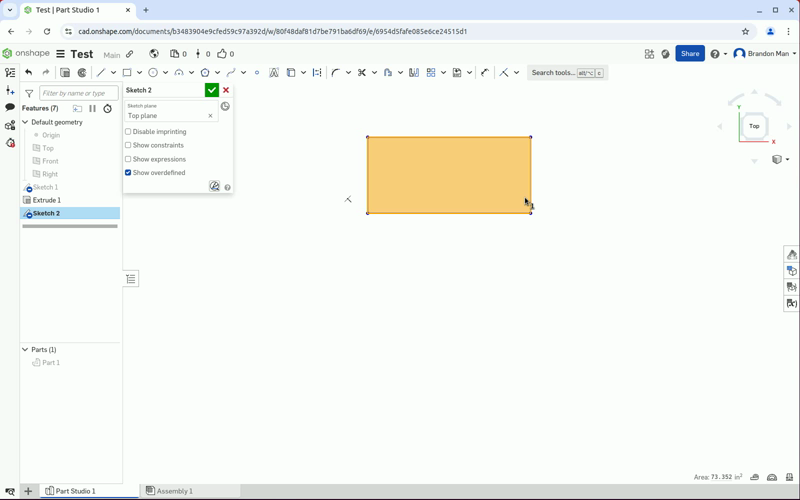
scroll(-6)
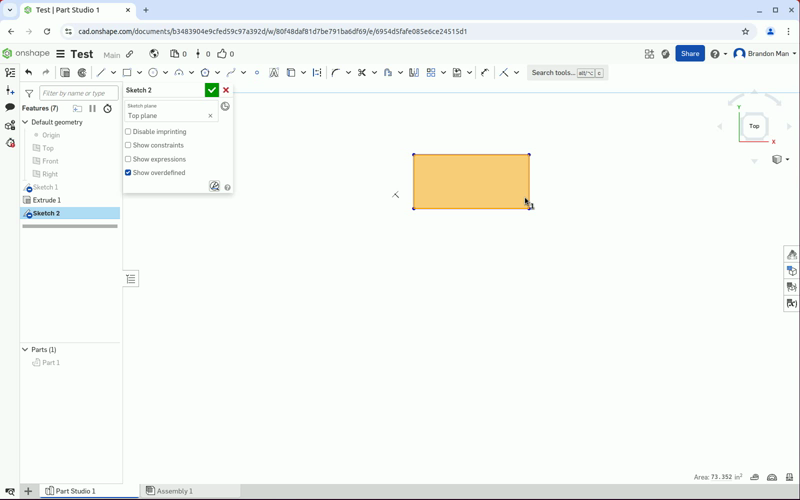
scroll(-6)
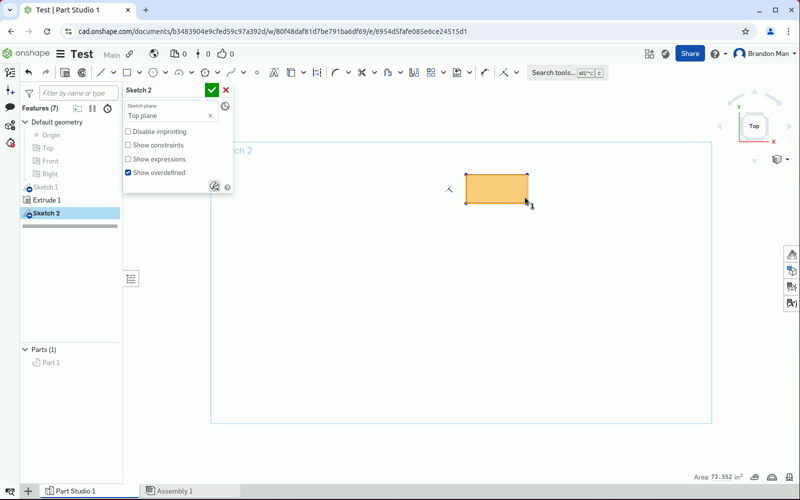
mouse_move(73, 352)
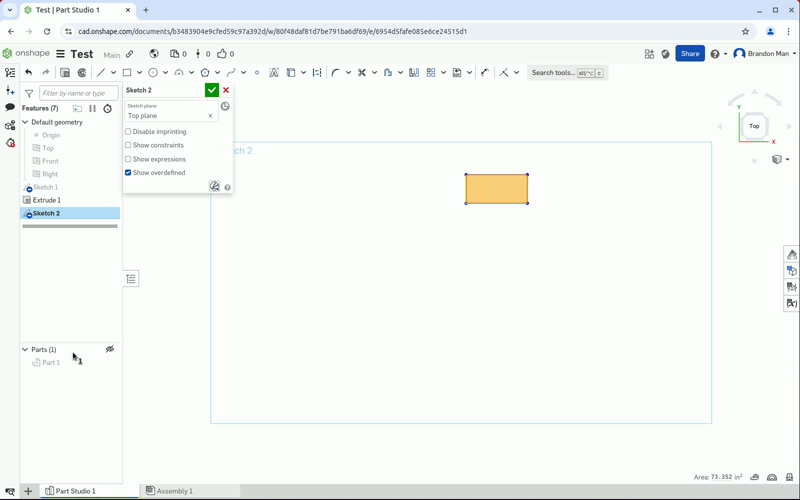
key(shift+y)
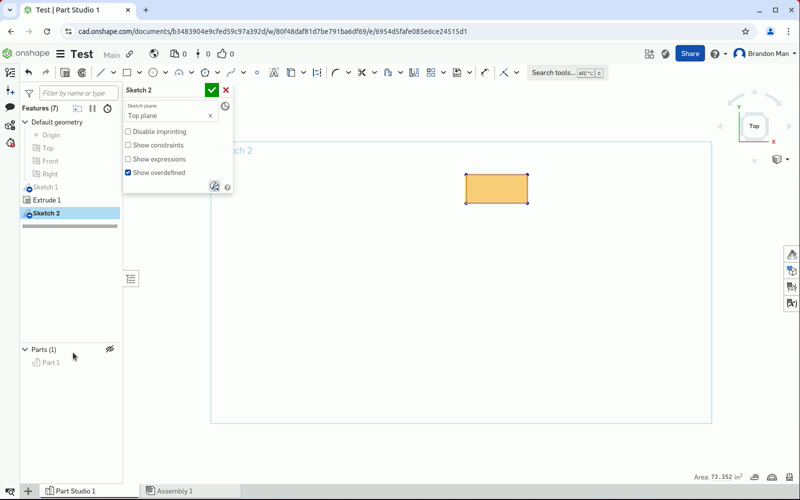
key(shift+e)
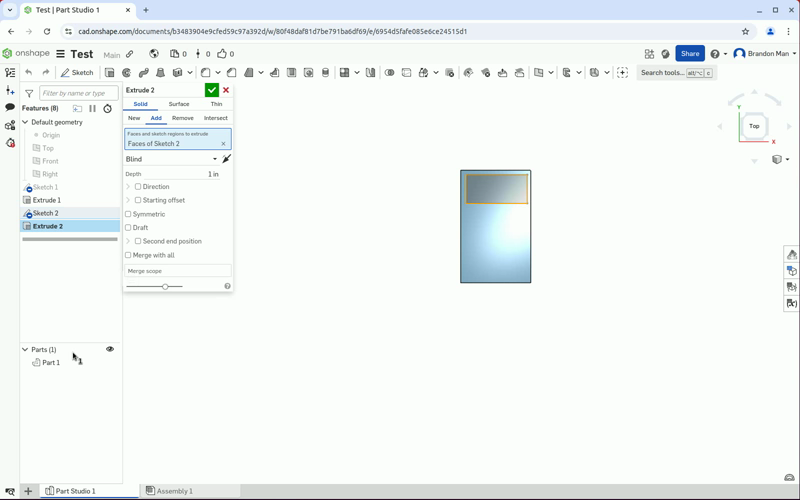
mouse_move(143, 106)
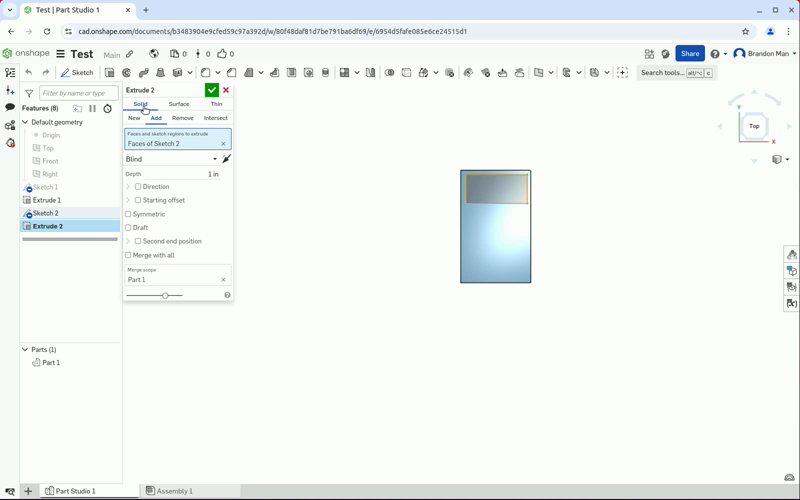
click(143, 106)
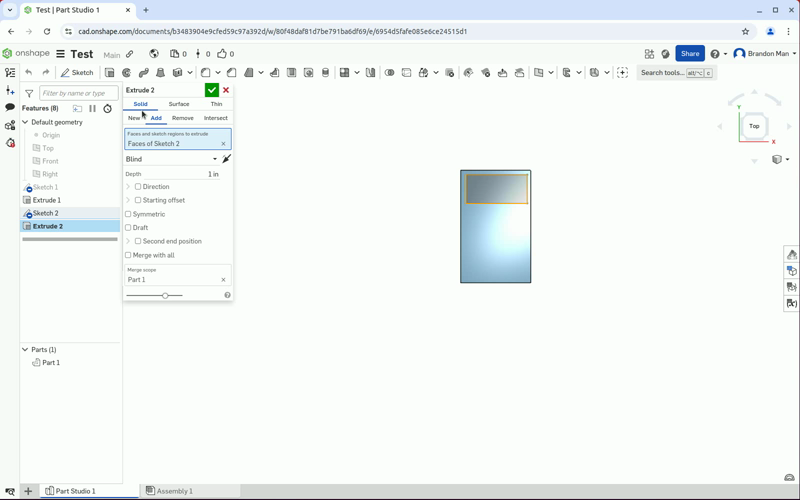
mouse_move(137, 120)
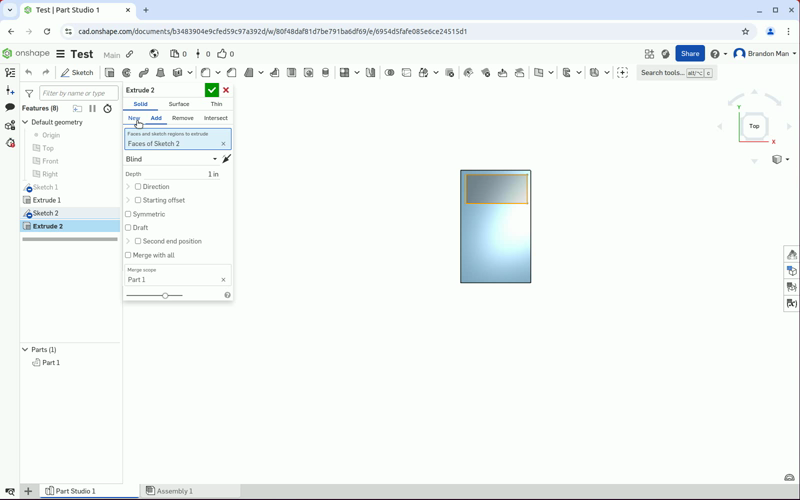
click(137, 120)
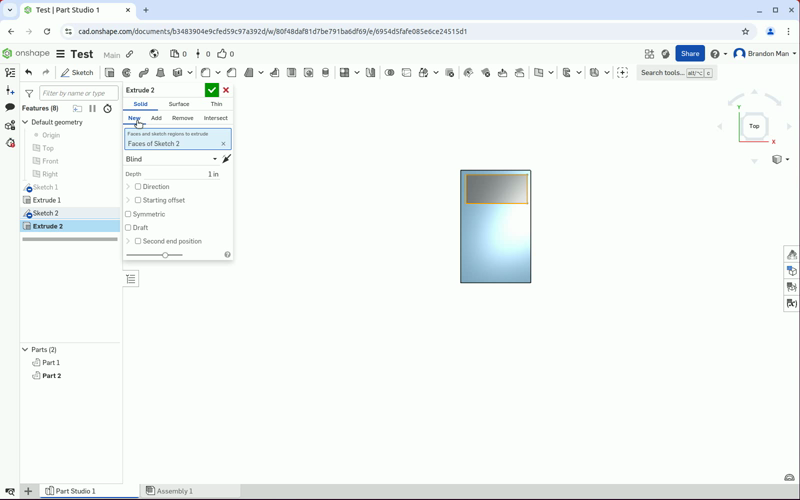
key(tab, 4)
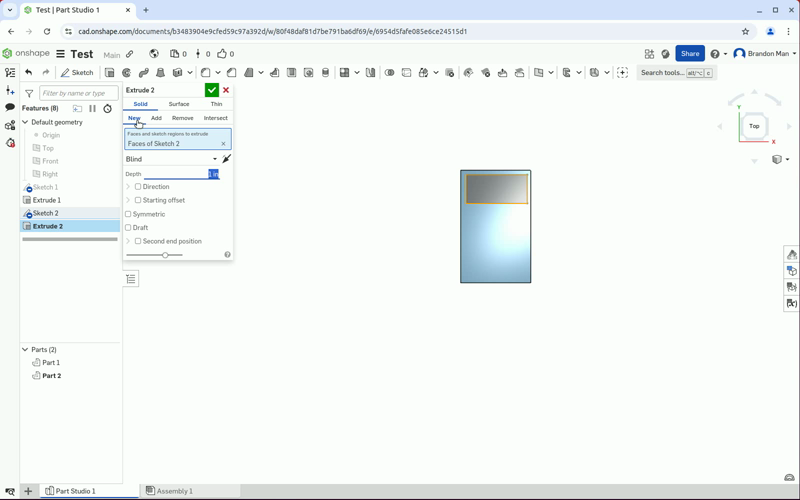
text(-0.241)
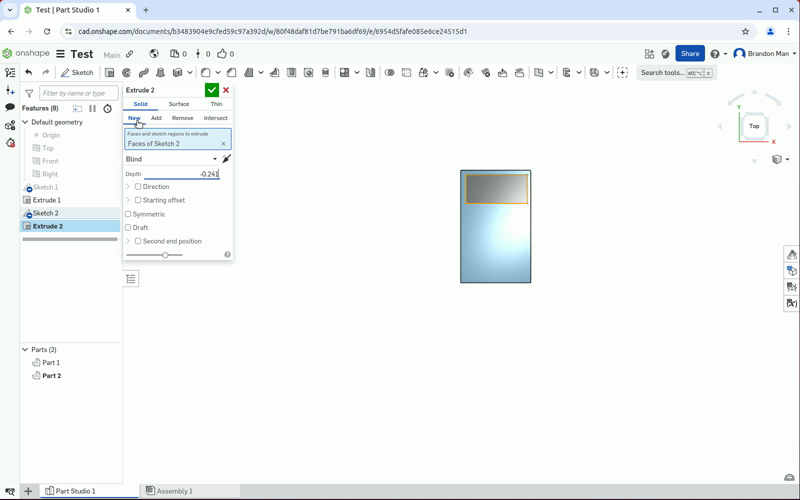
key(enter)
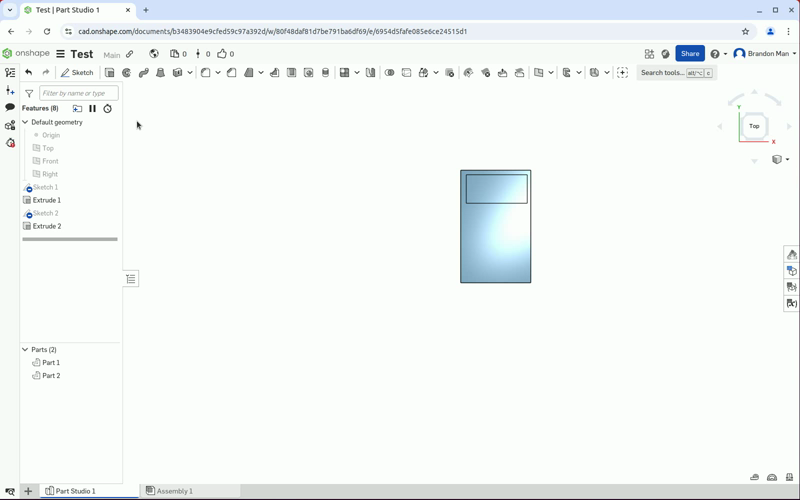
key(shift+h)
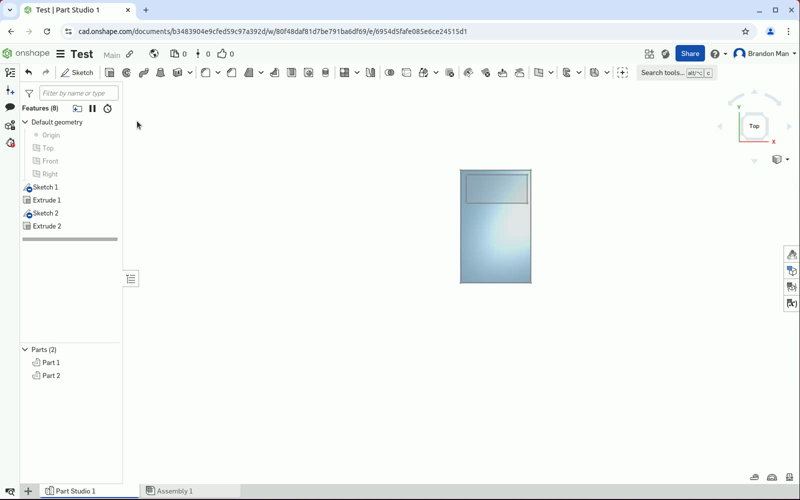
key(shift+h)
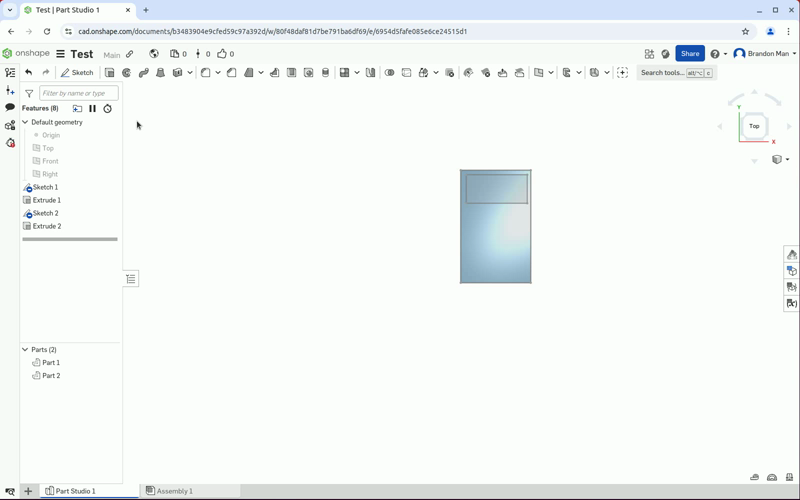
key(shift+7)
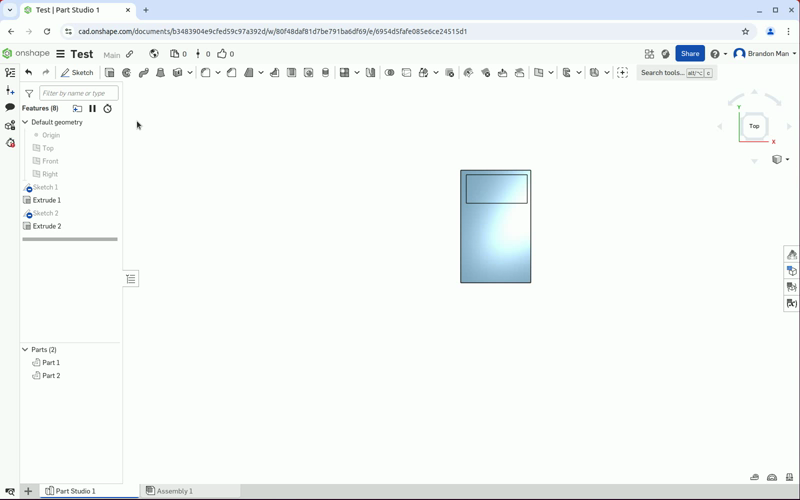
key(up, 3)
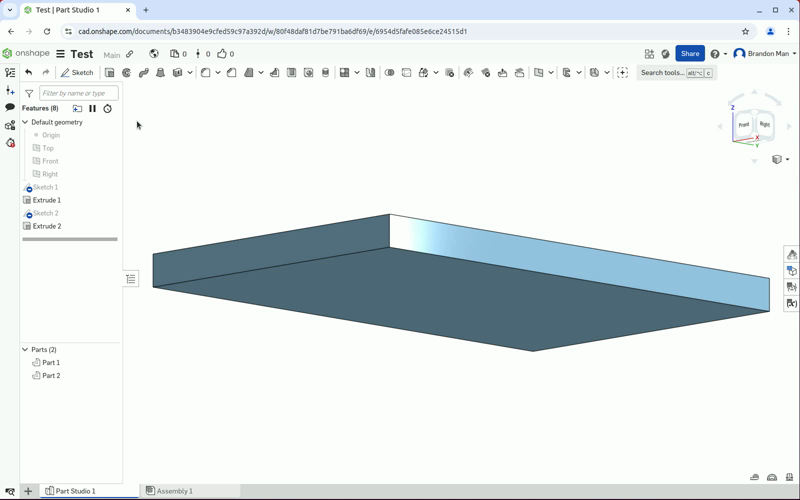
key(left, 3)
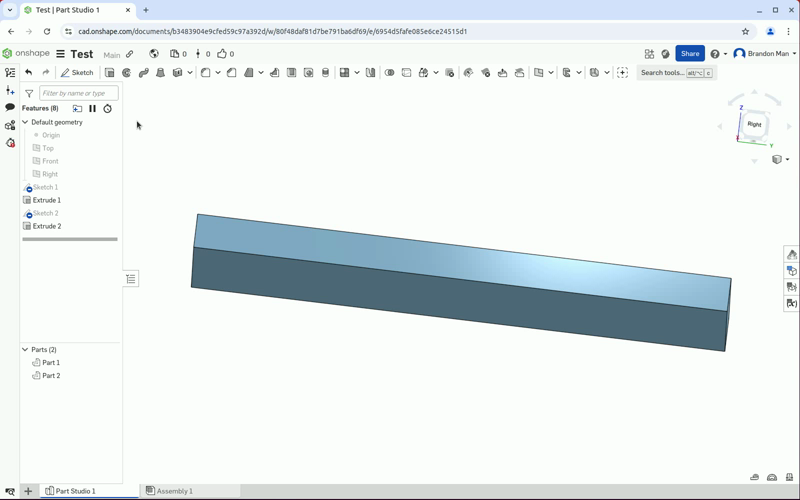
key(right, 3)
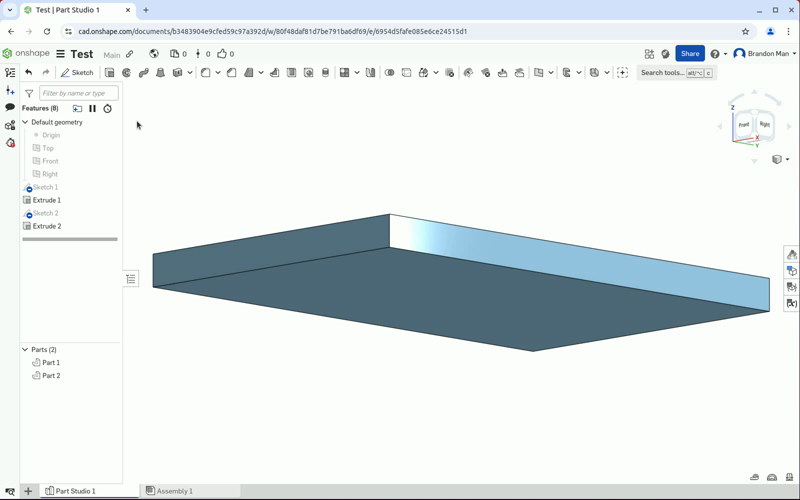
key(down, 3)
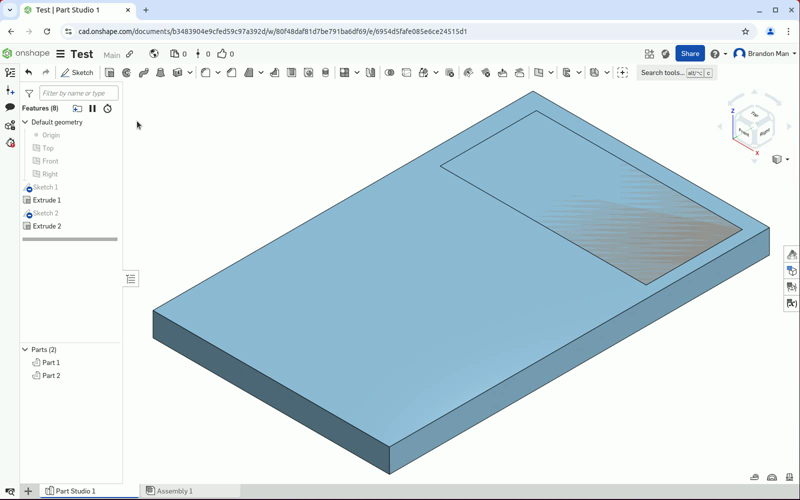
mouse_move(73, 189)
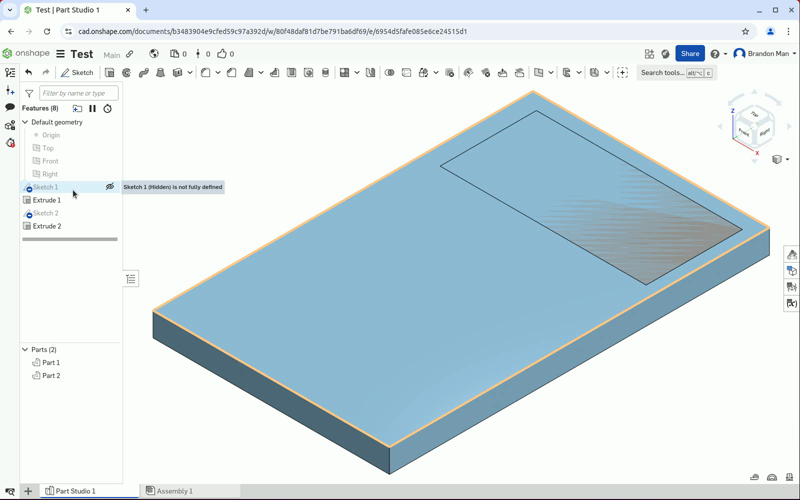
click(73, 189)